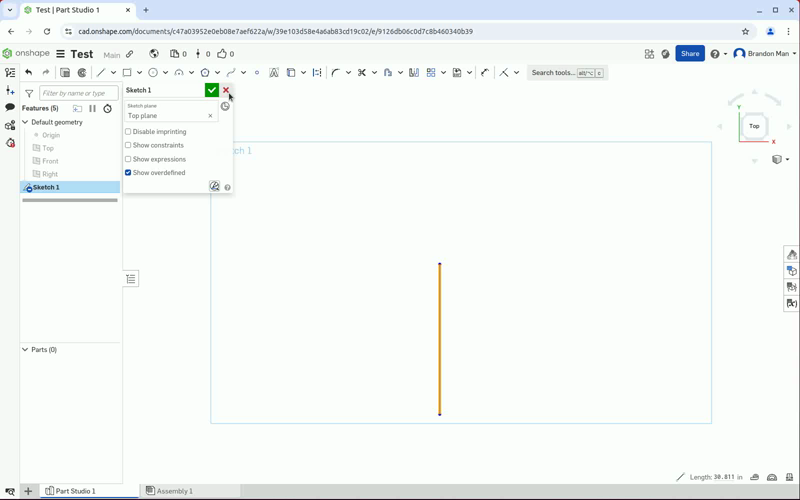
key(shift+h)
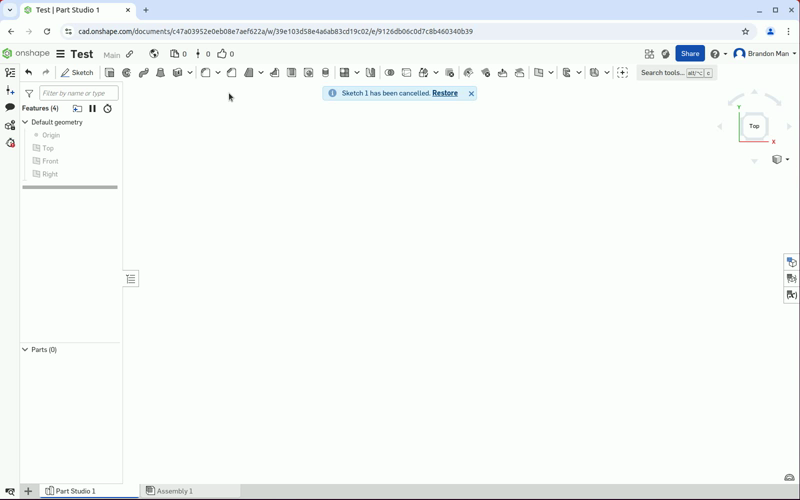
mouse_move(73, 352)
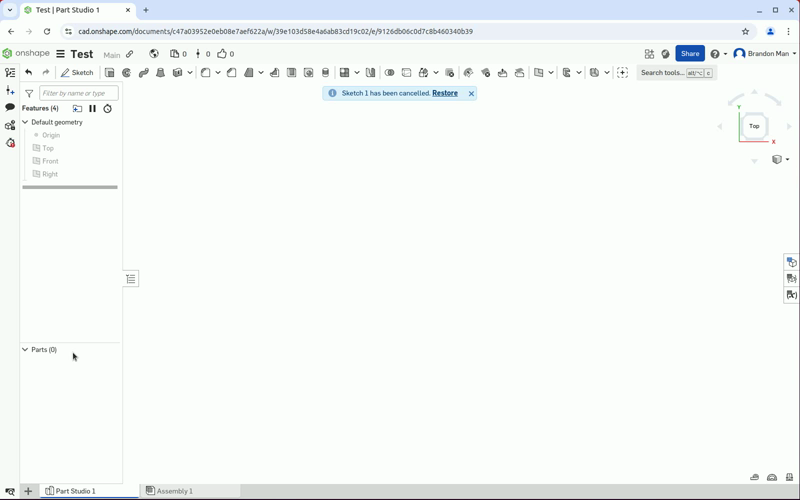
key(y)
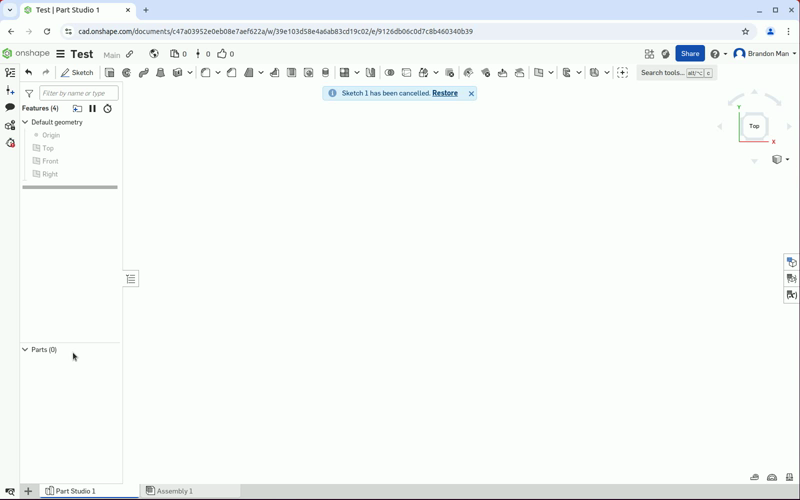
key(shift+p)
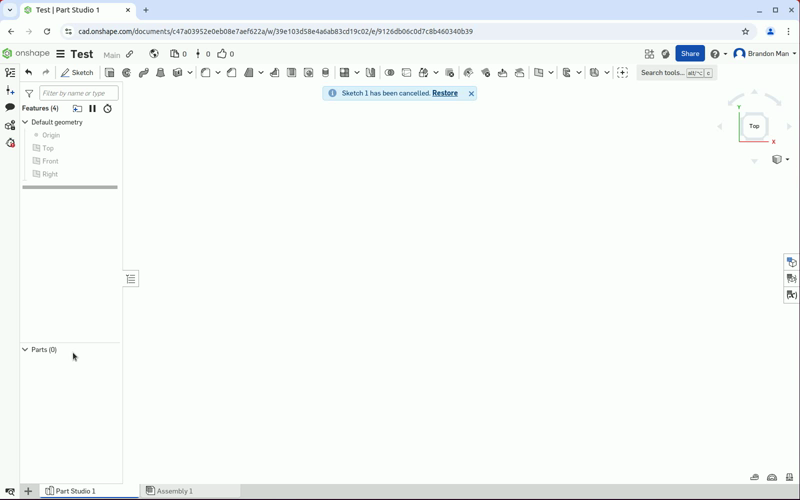
key(space)
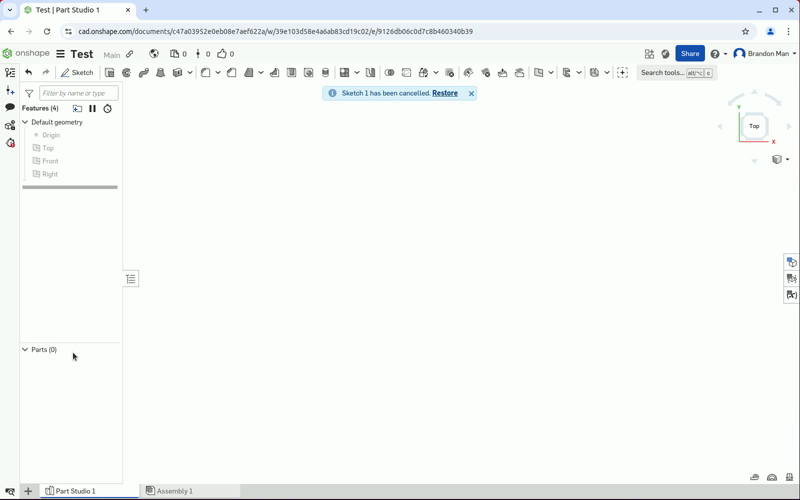
key_down(shift)
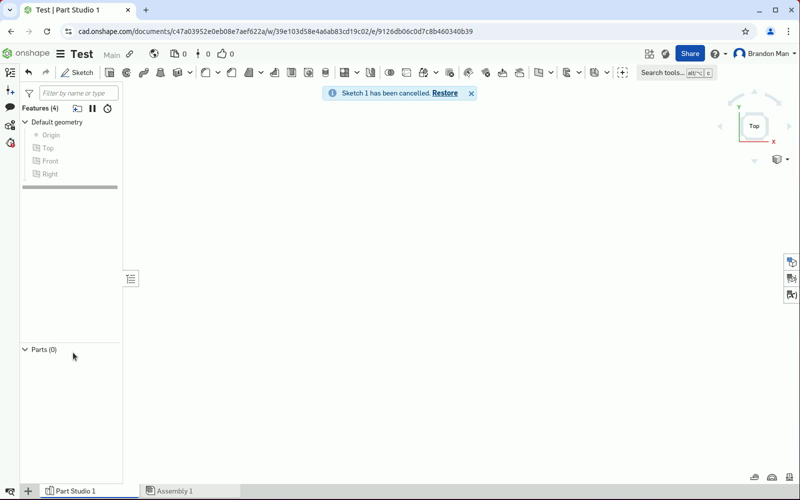
key(up)
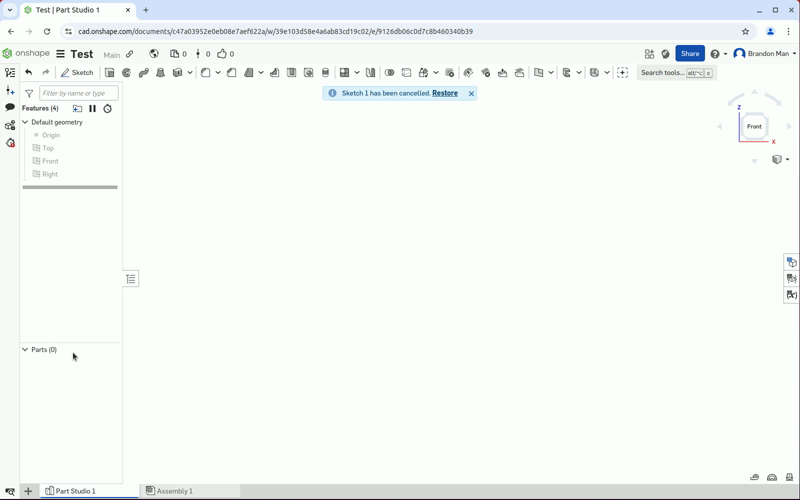
key_up(shift)
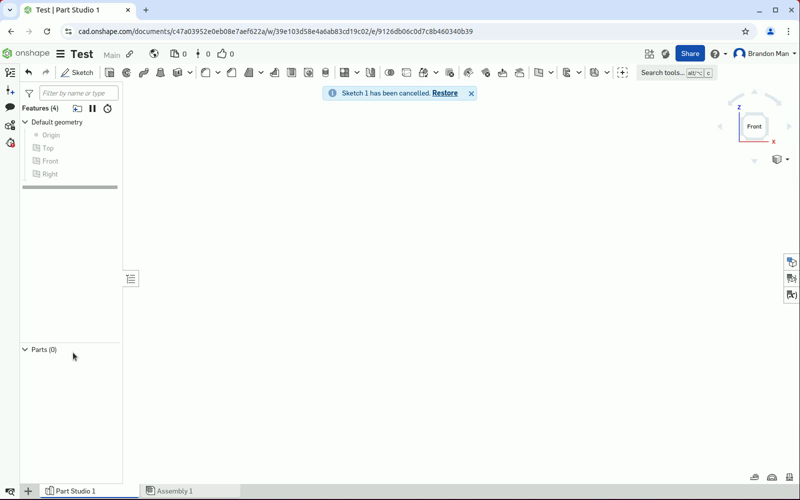
mouse_move(73, 352)
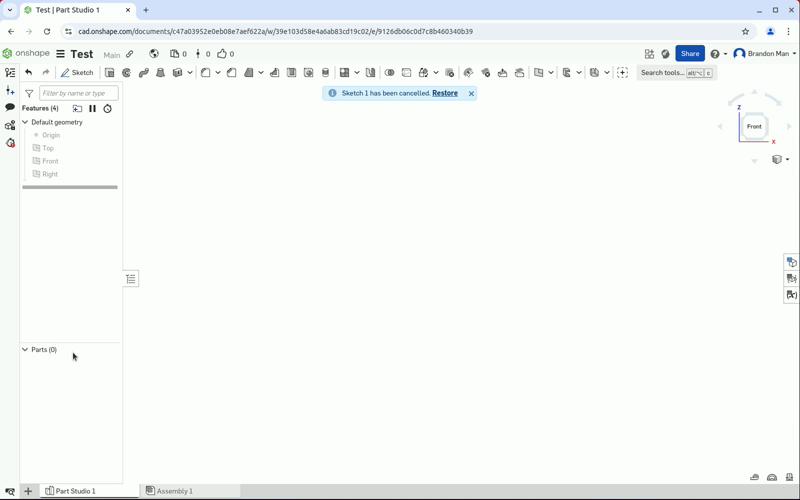
key(shift+y)
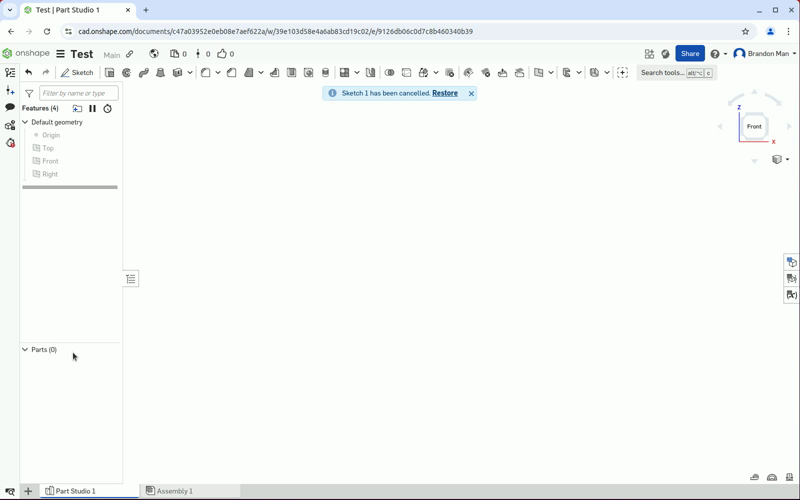
key(shift+s)
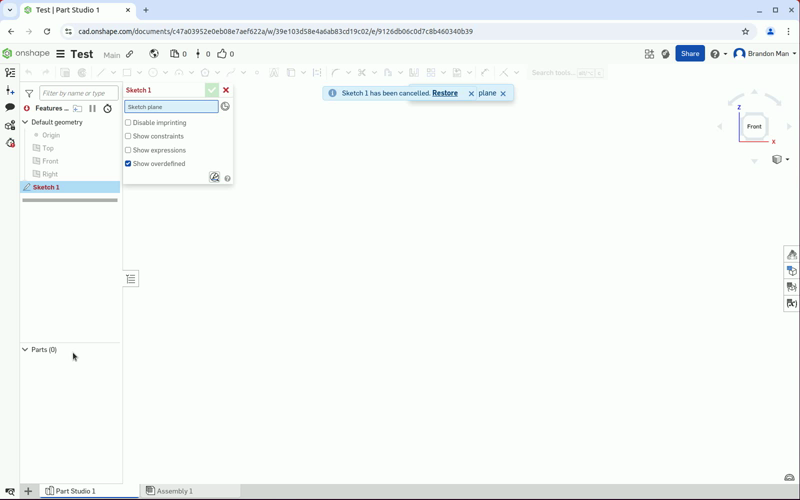
mouse_move(73, 163)
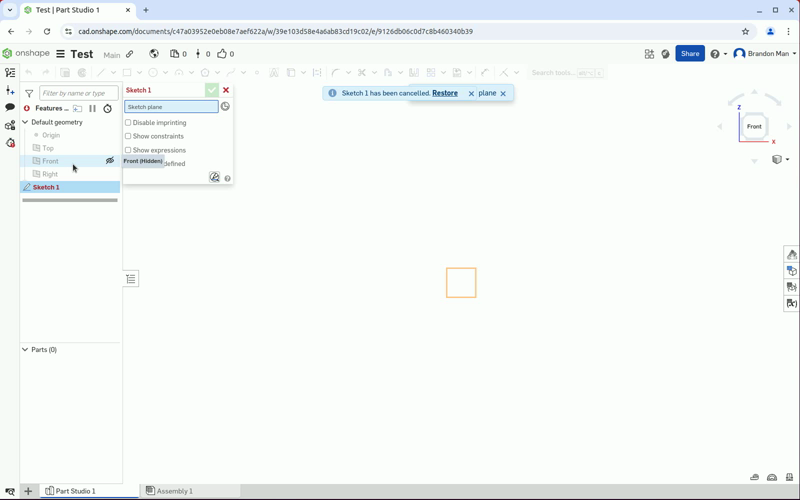
click(73, 163)
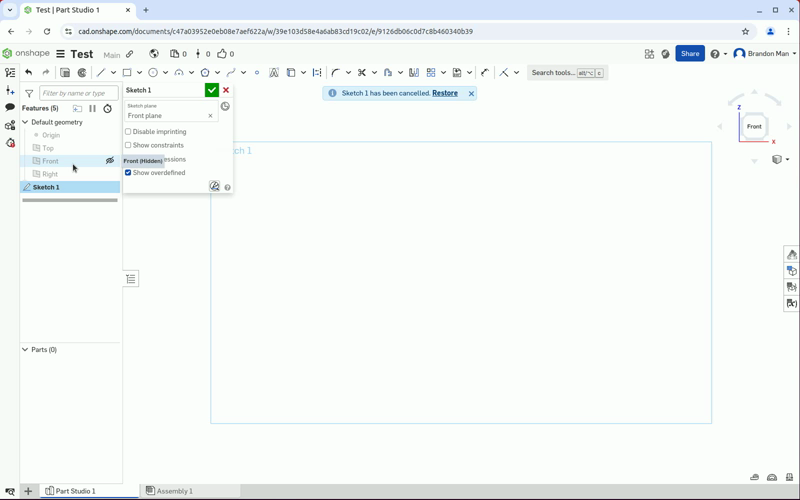
mouse_move(73, 352)
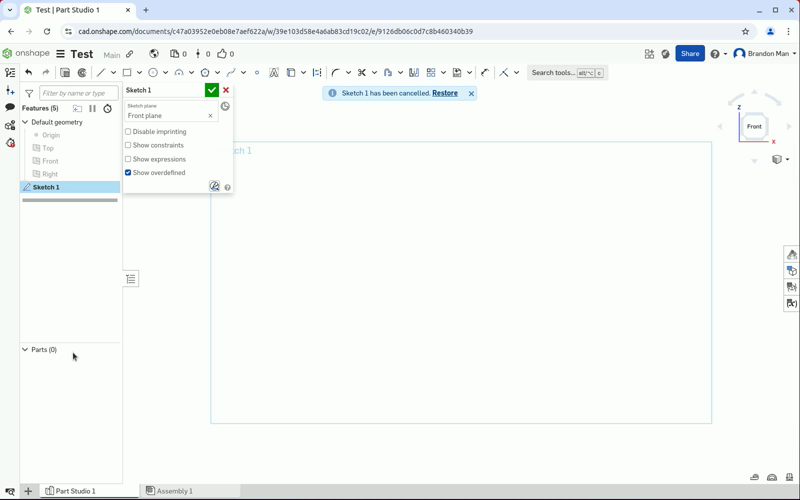
key(y)
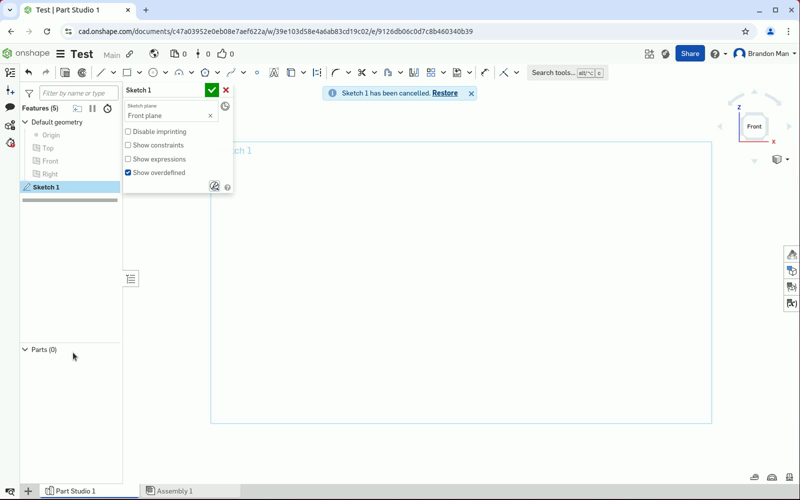
key(c)
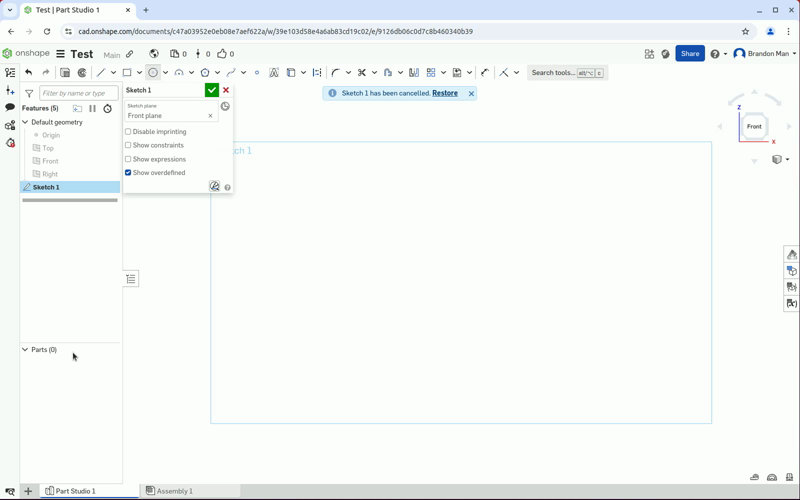
key_down(shift)
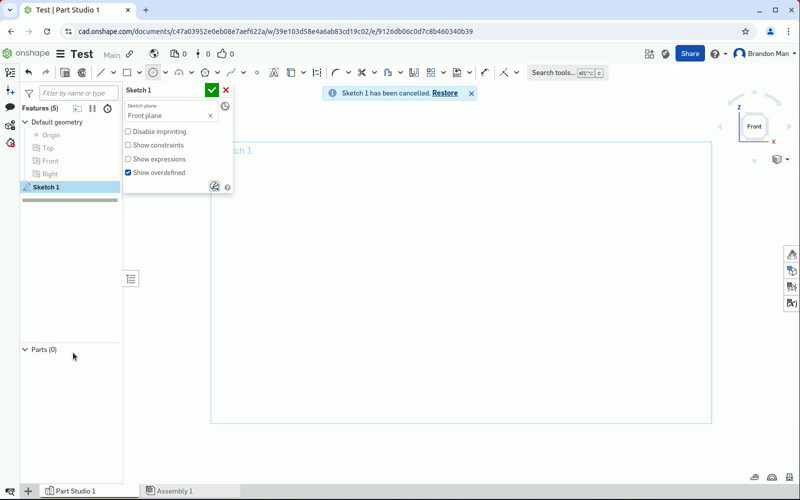
mouse_move(461, 282)
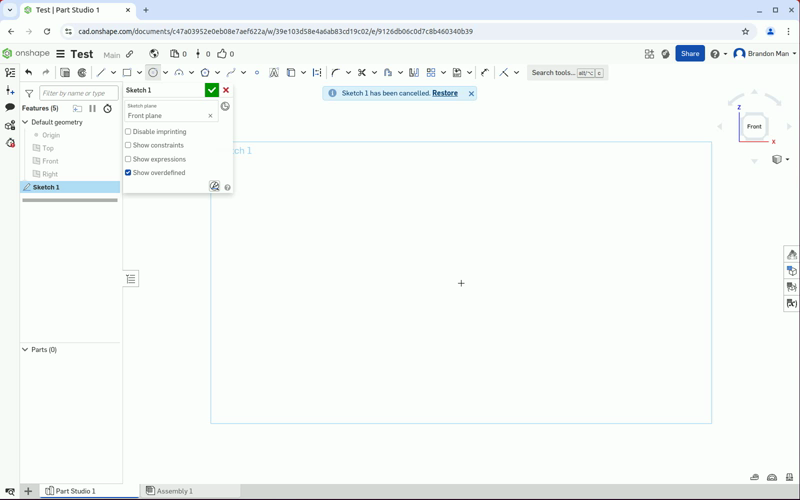
click(461, 282)
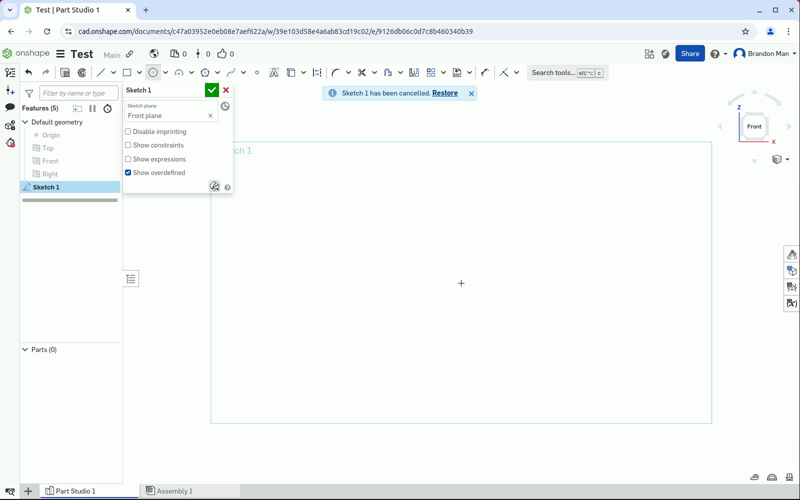
key_up(shift)
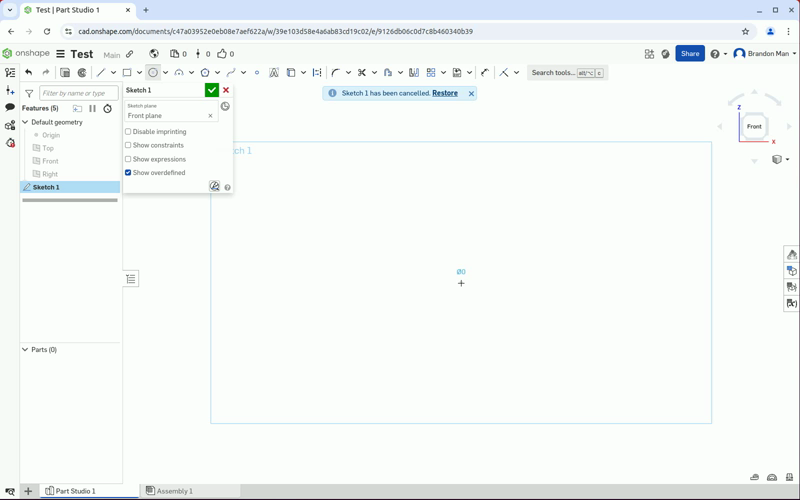
mouse_move(473, 282)
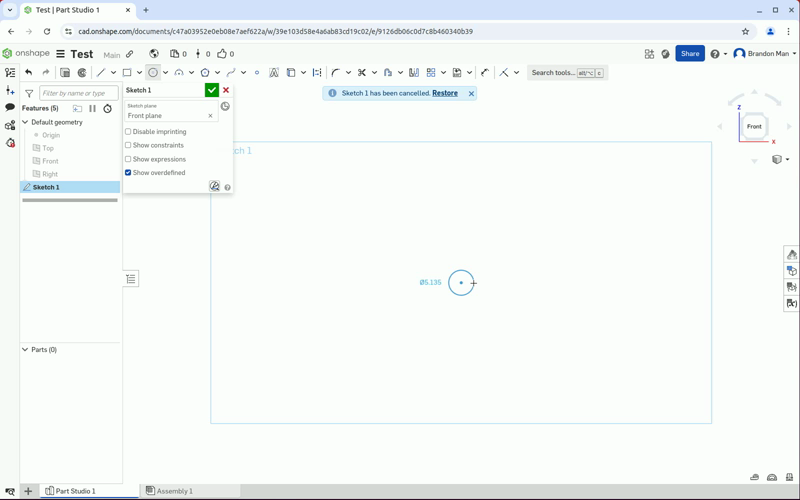
click(473, 282)
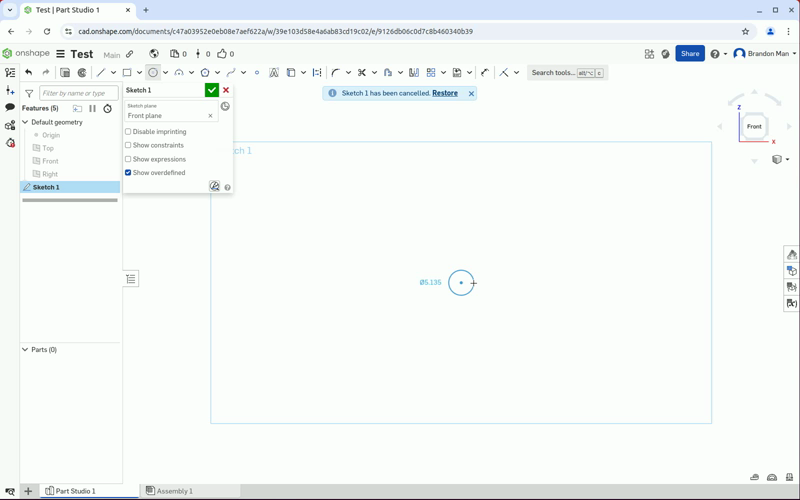
key(esc)
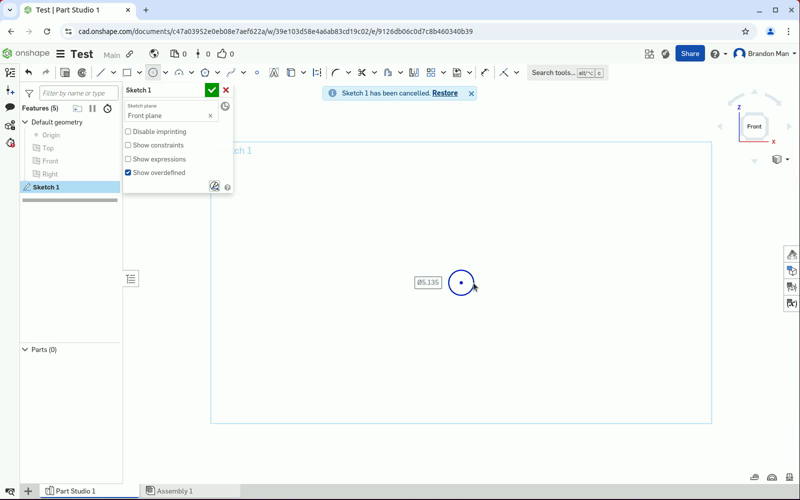
mouse_move(456, 275)
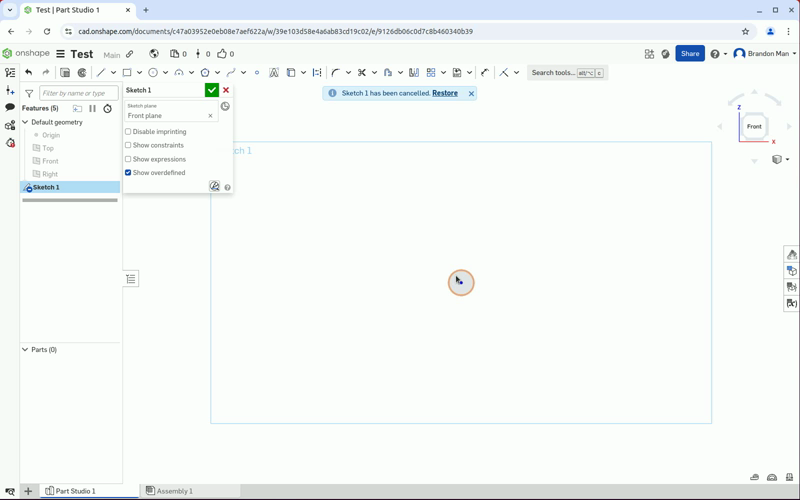
scroll(6)
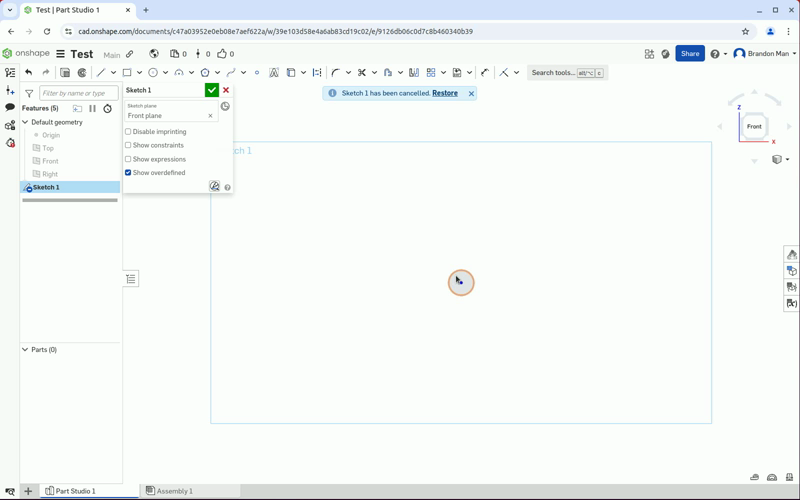
scroll(6)
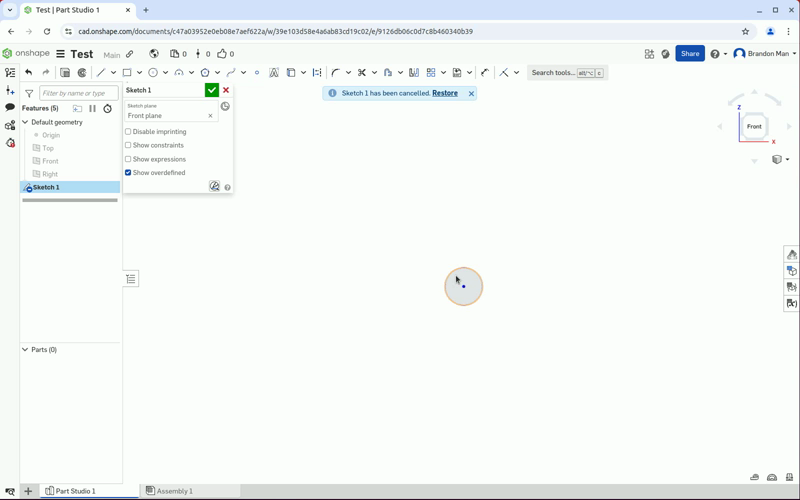
scroll(6)
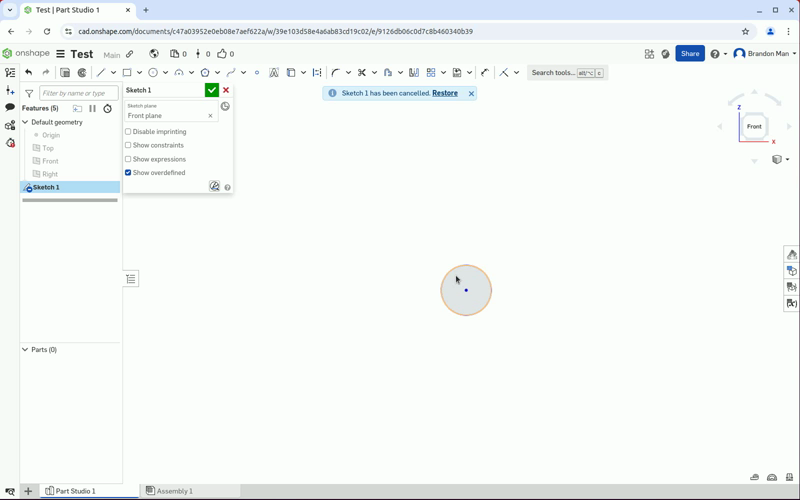
scroll(6)
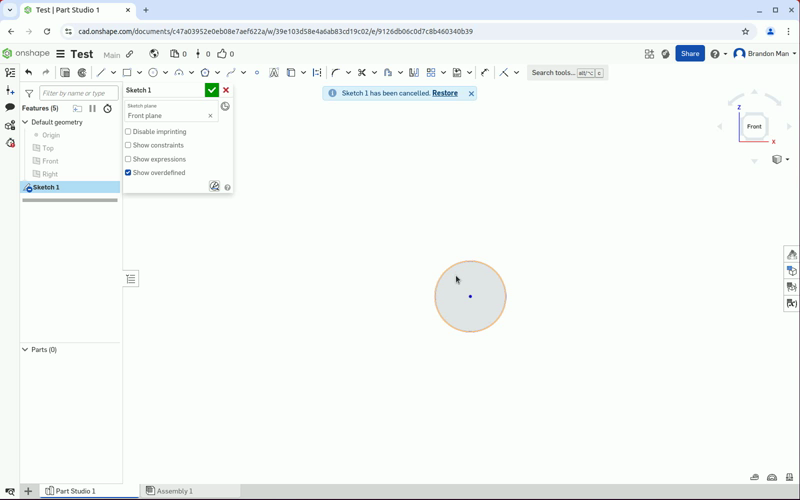
scroll(6)
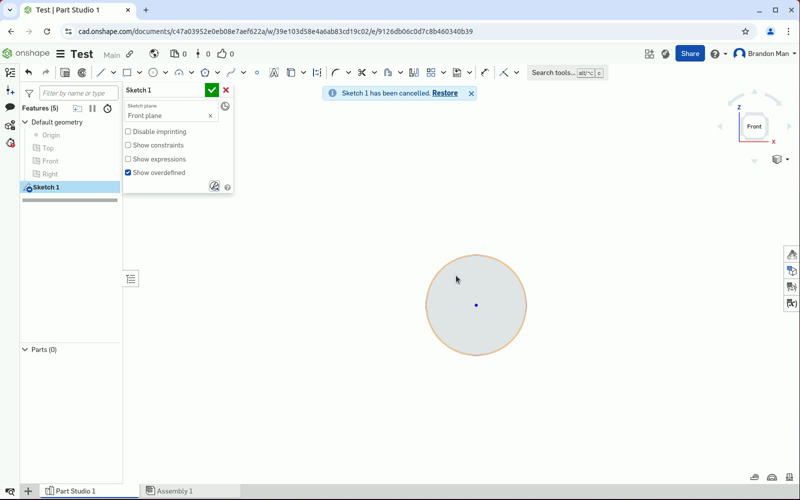
scroll(6)
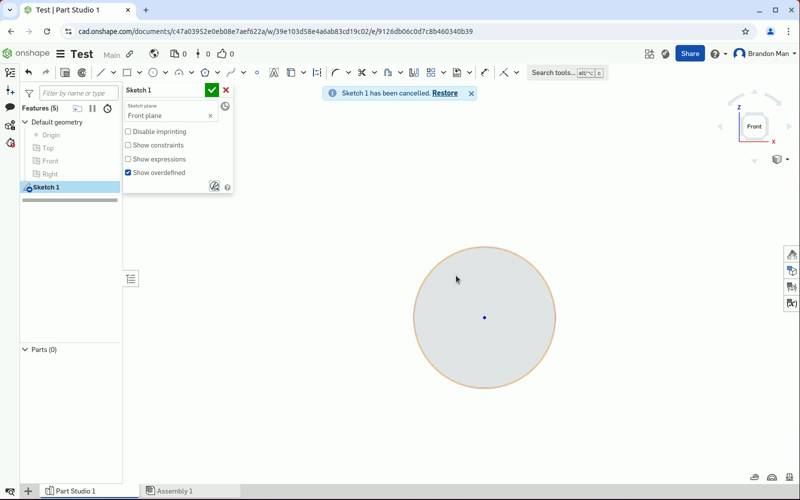
scroll(6)
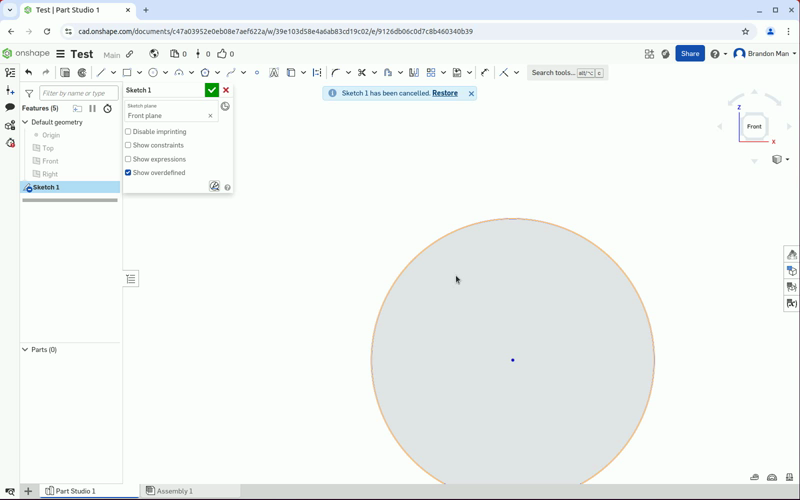
click(456, 275)
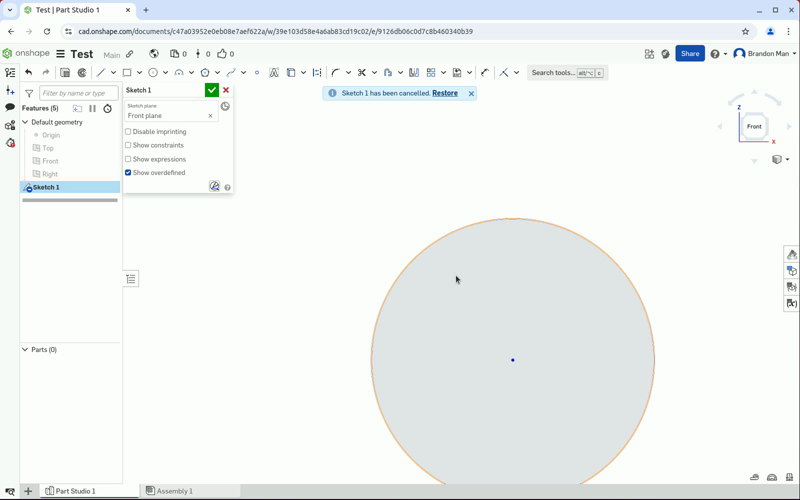
scroll(-6)
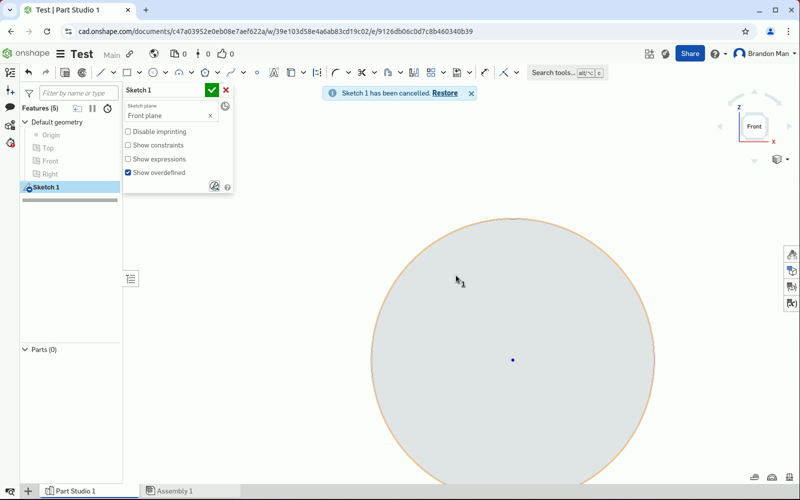
scroll(-6)
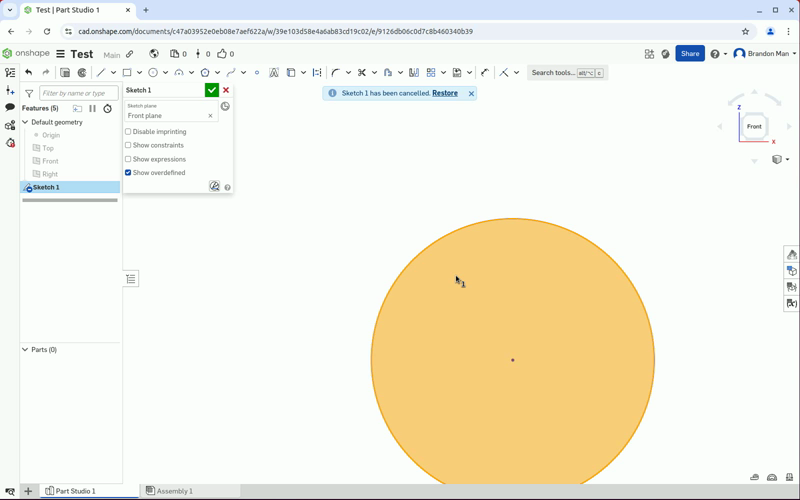
scroll(-6)
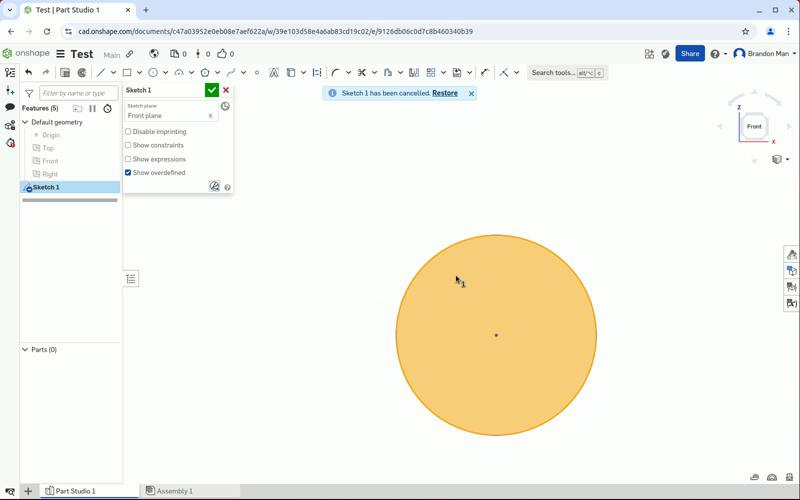
scroll(-6)
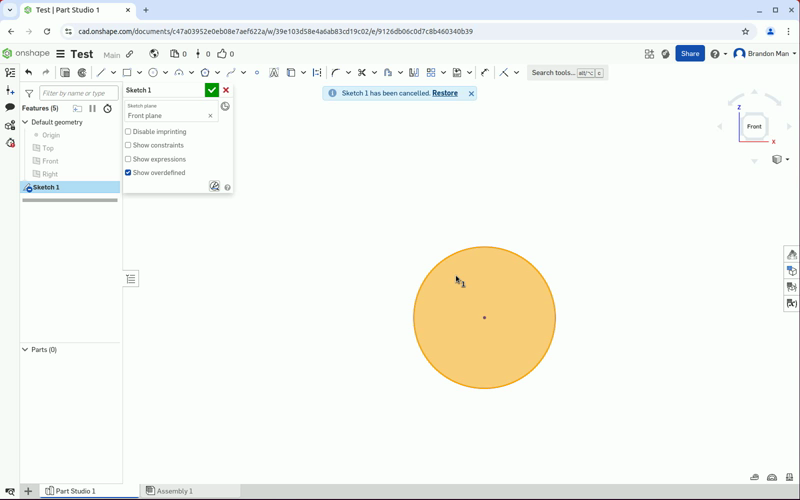
scroll(-6)
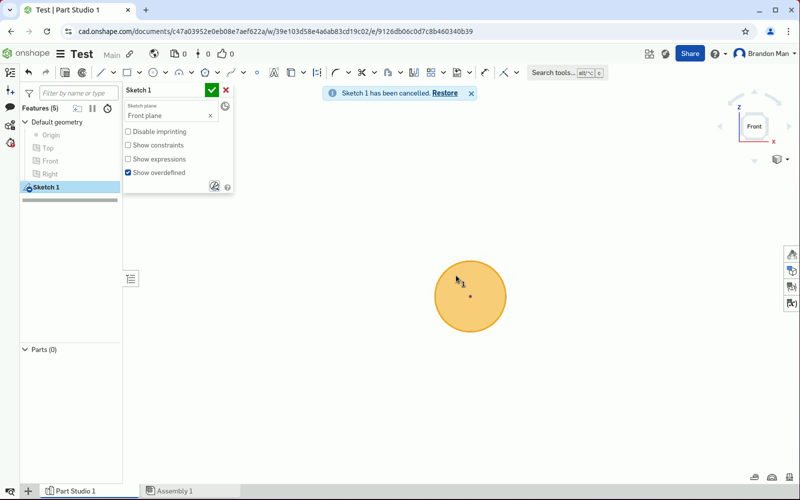
scroll(-6)
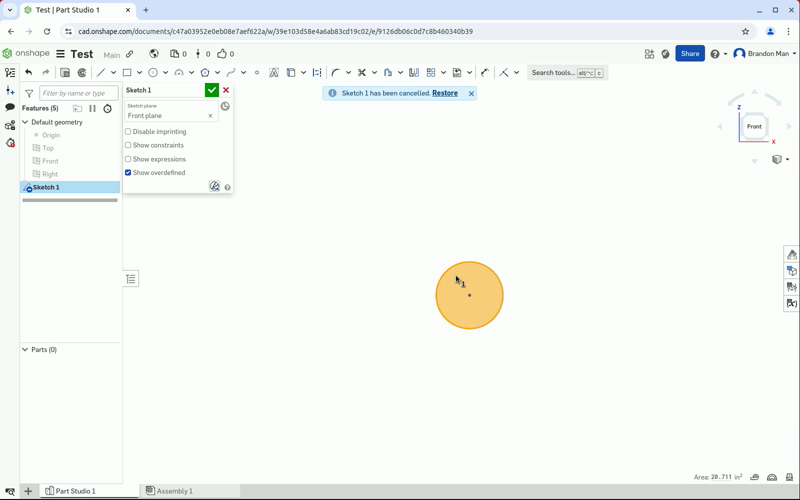
scroll(-6)
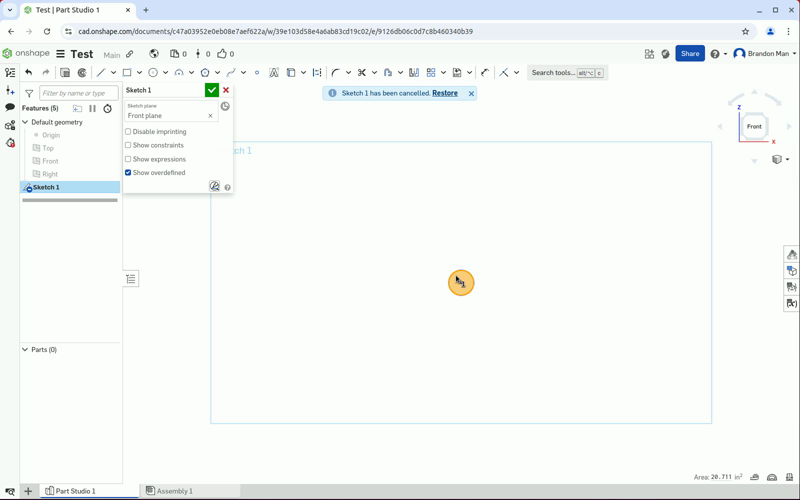
mouse_move(73, 352)
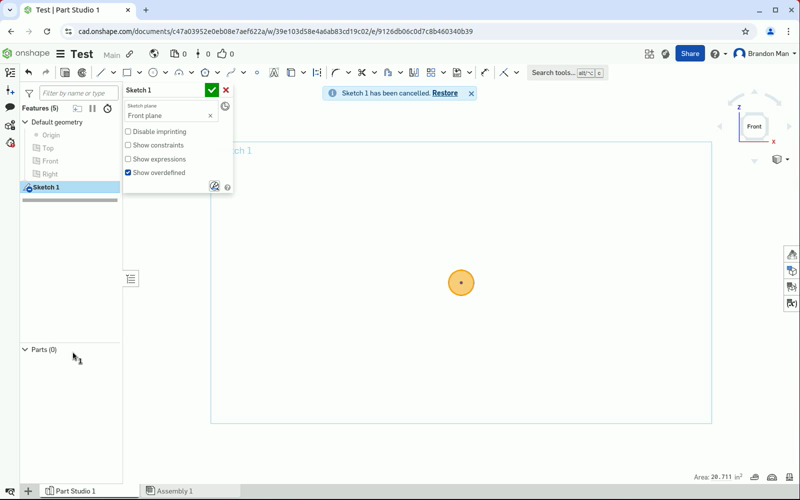
key(shift+y)
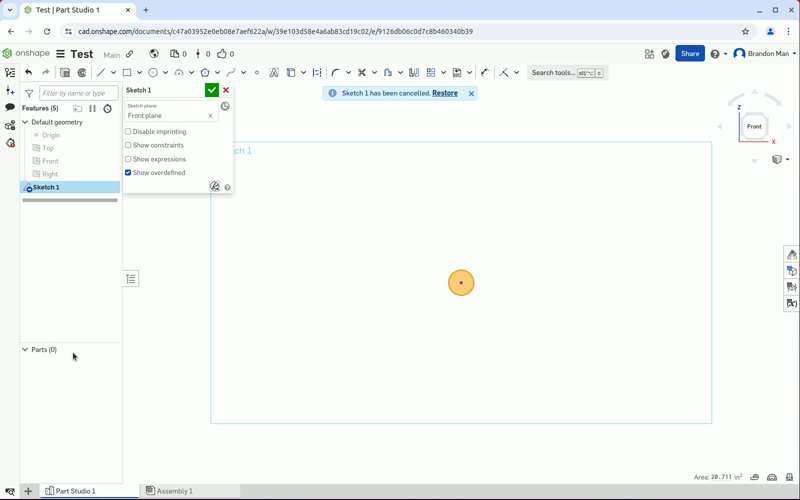
key(shift+e)
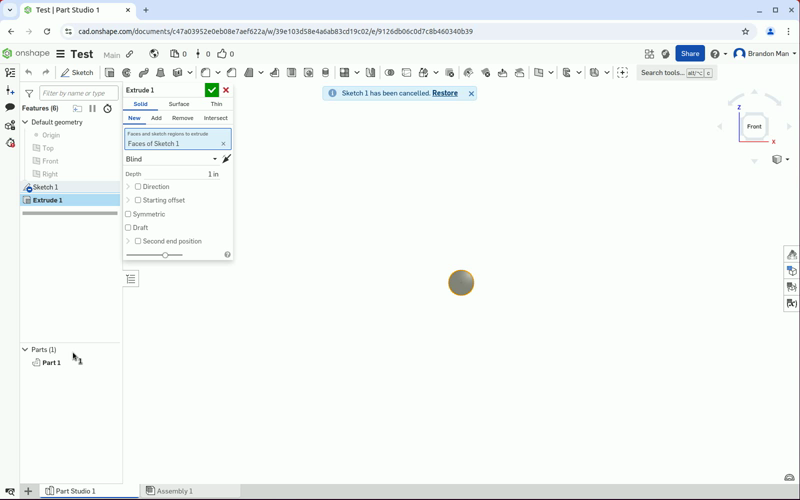
mouse_move(143, 106)
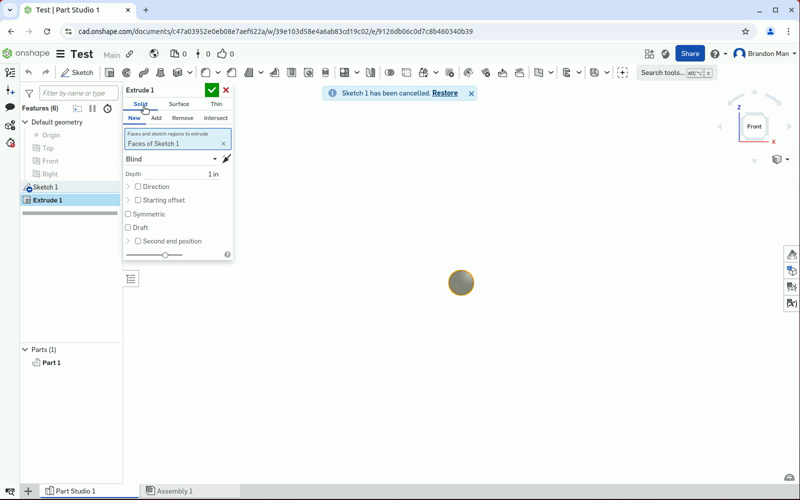
click(143, 106)
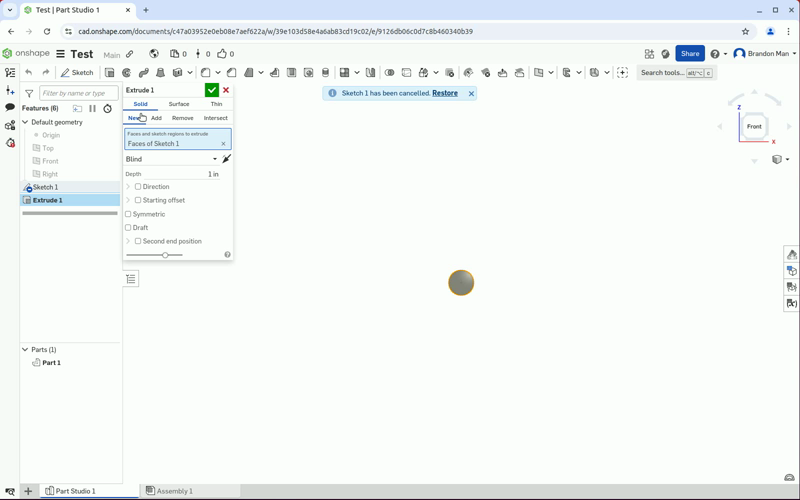
mouse_move(137, 120)
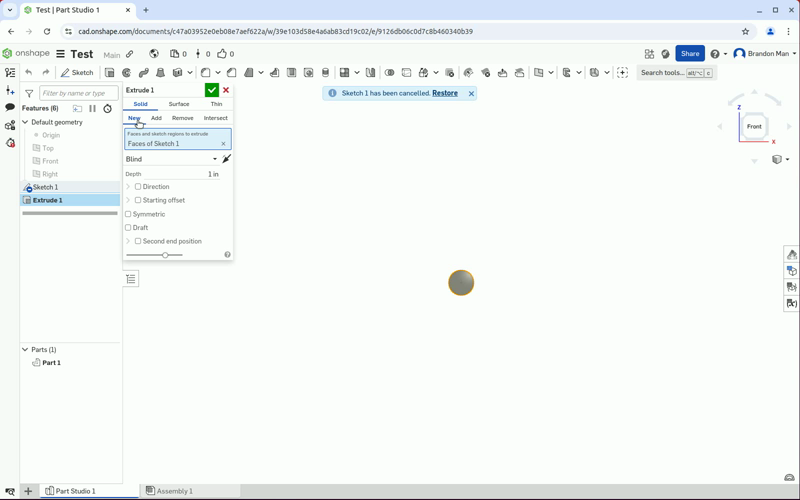
click(137, 120)
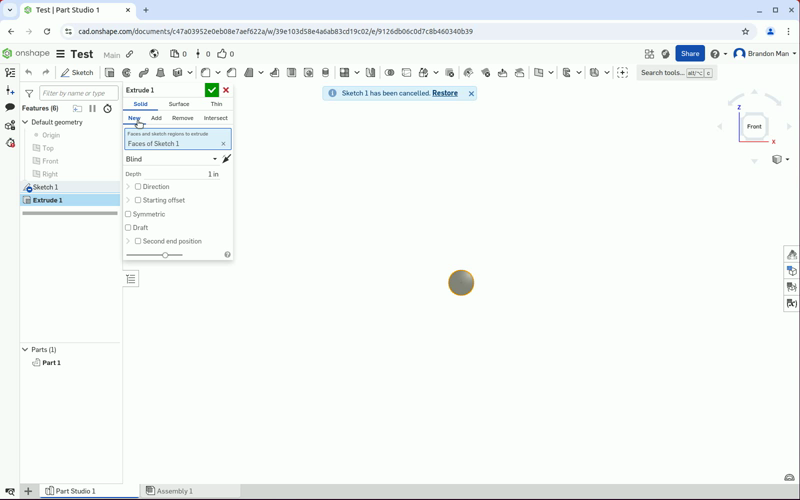
key(tab, 4)
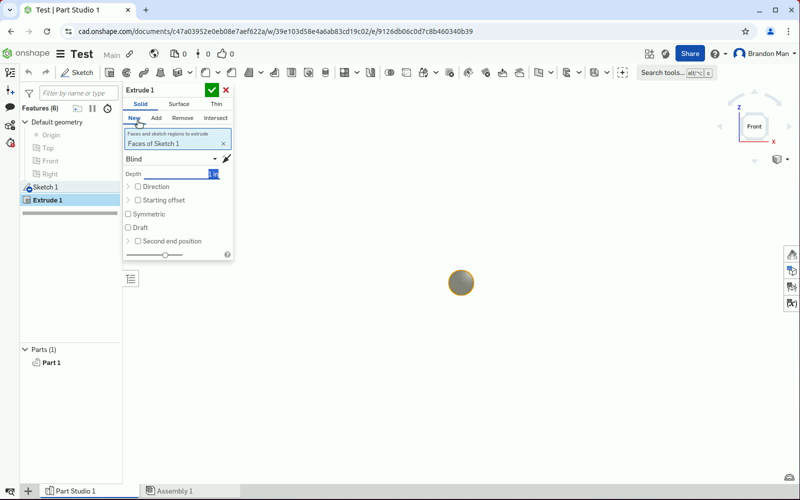
text(-19.498)
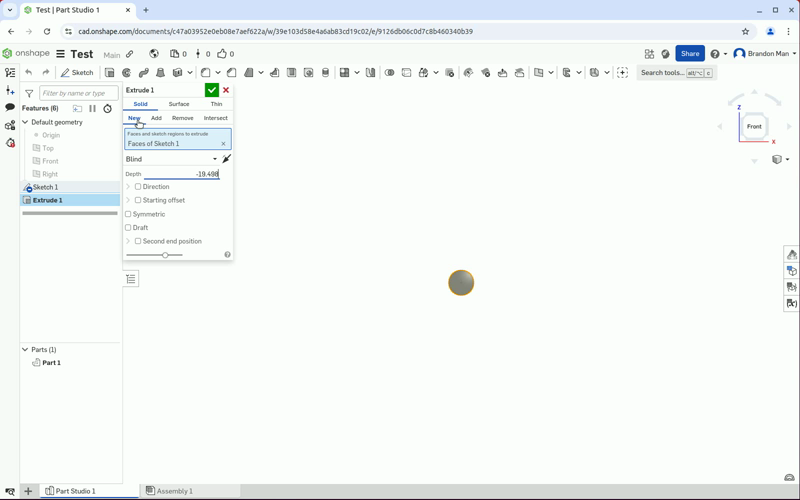
key(enter)
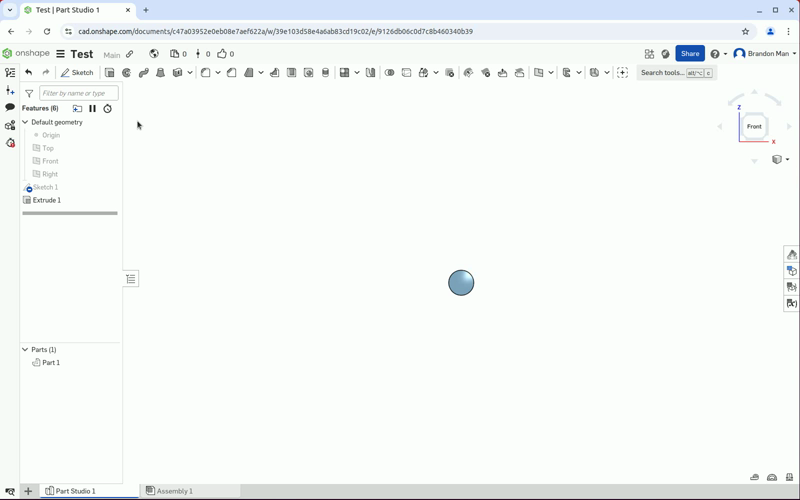
key(shift+h)
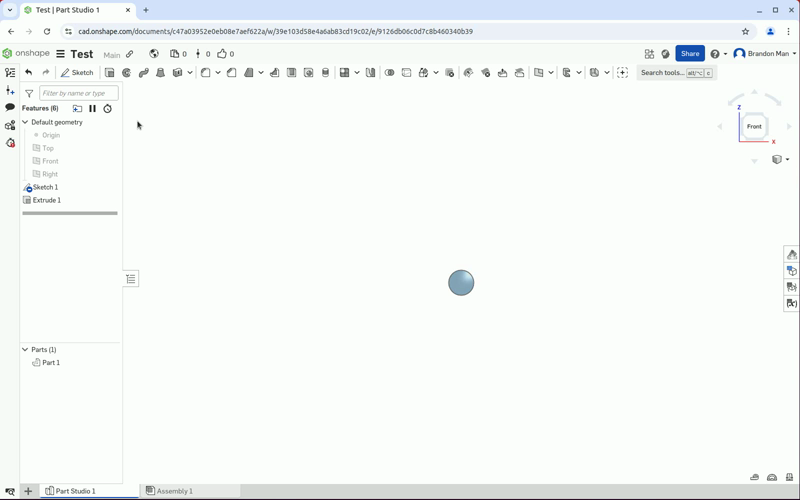
key(shift+h)
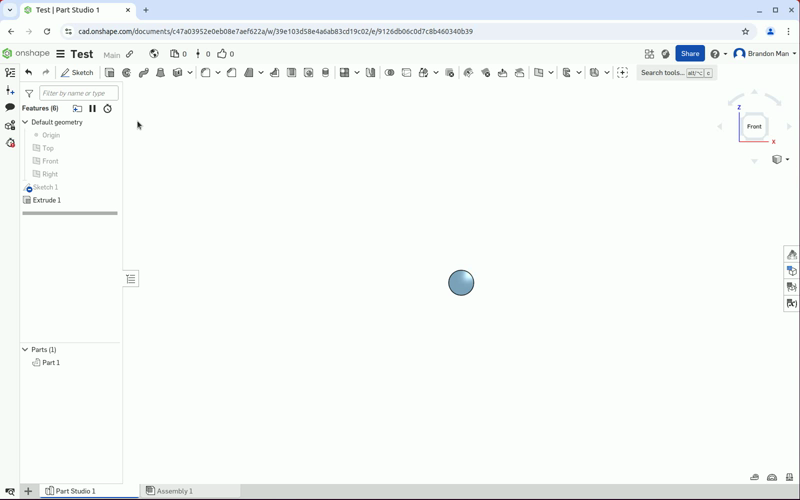
mouse_move(73, 189)
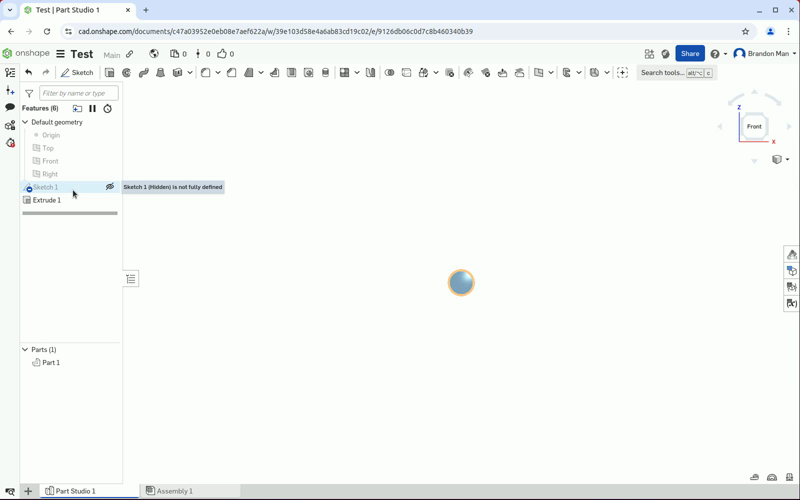
click(73, 189)
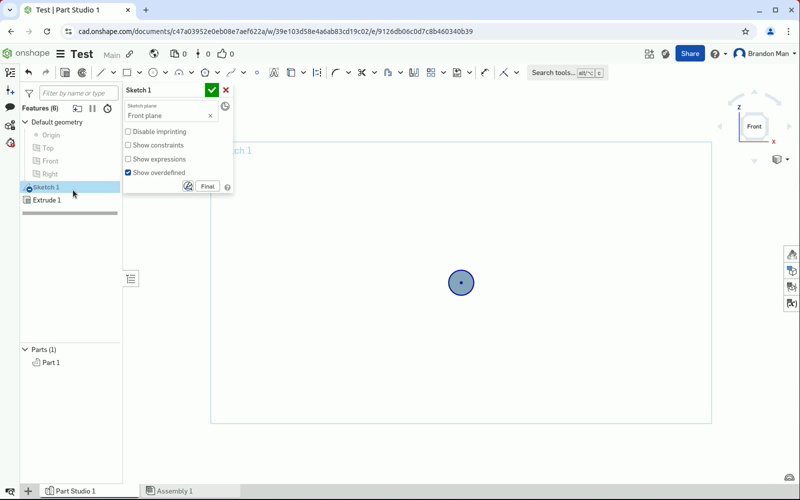
mouse_move(229, 92)
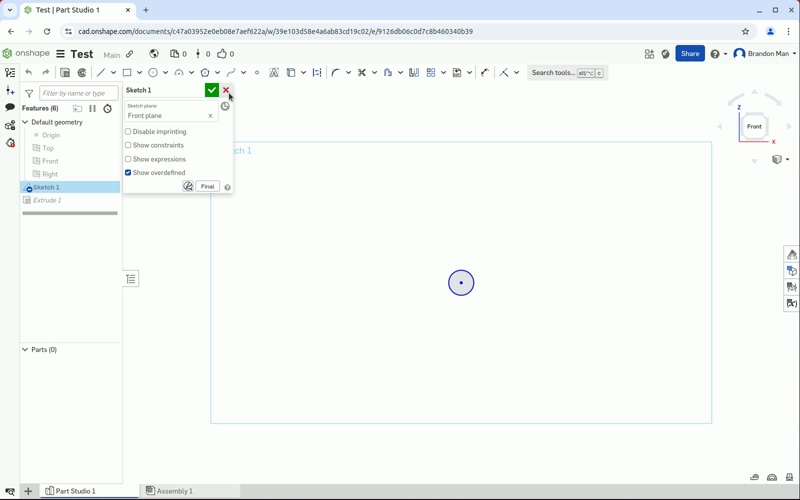
click(229, 92)
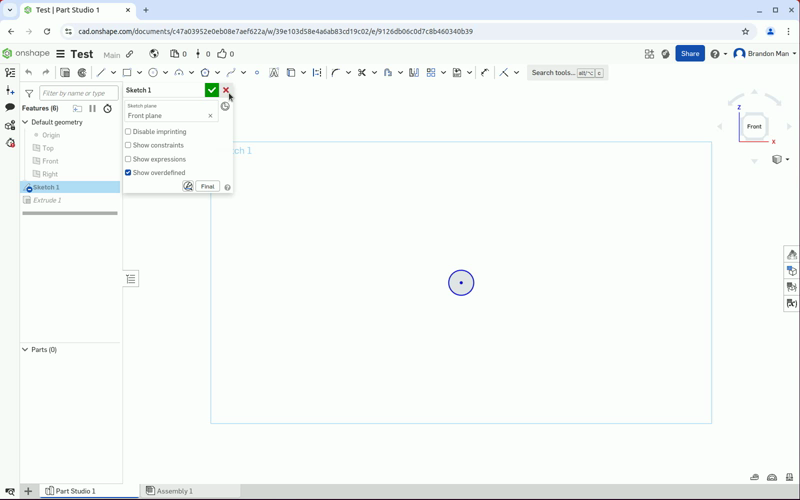
key(shift+s)
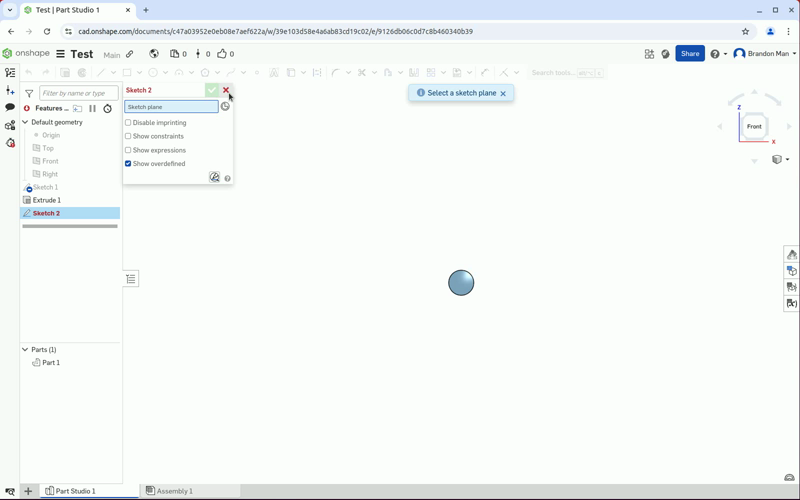
mouse_move(73, 163)
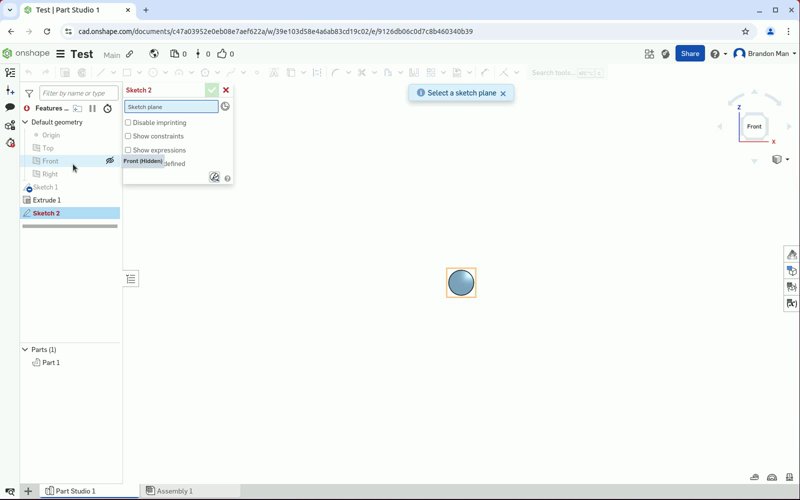
click(73, 163)
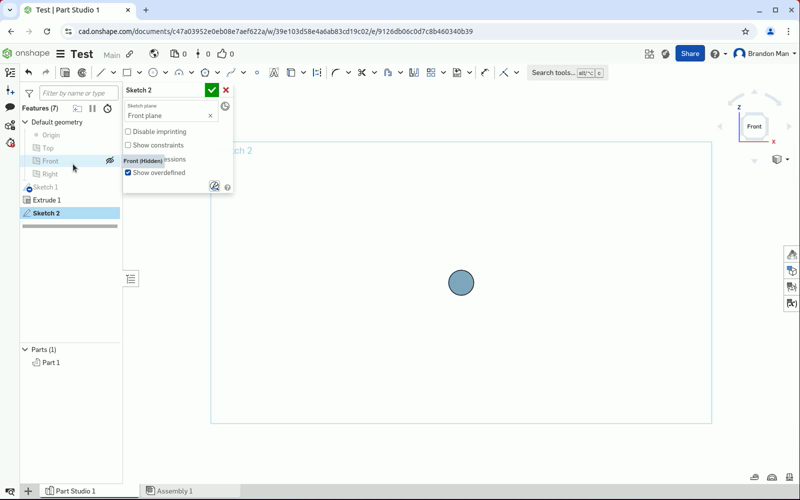
mouse_move(73, 352)
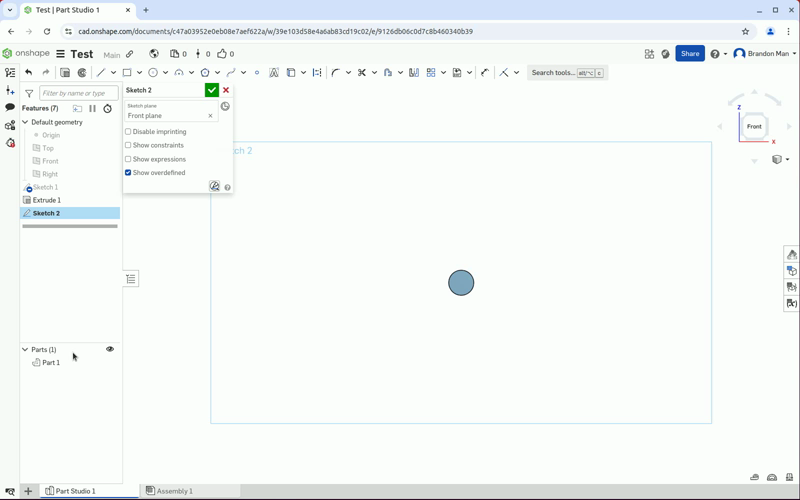
key(y)
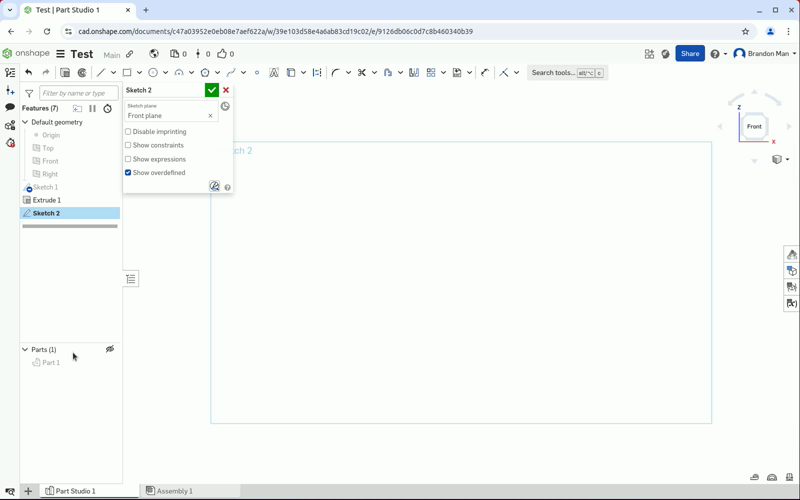
key(l)
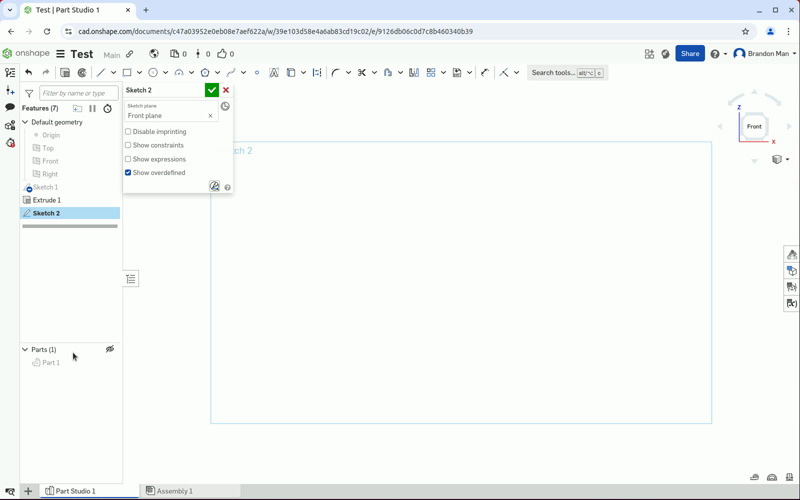
key_down(shift)
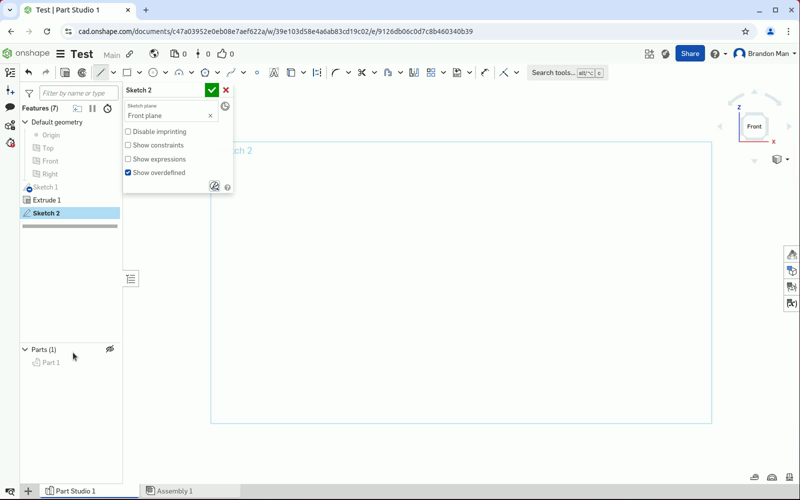
mouse_move(449, 299)
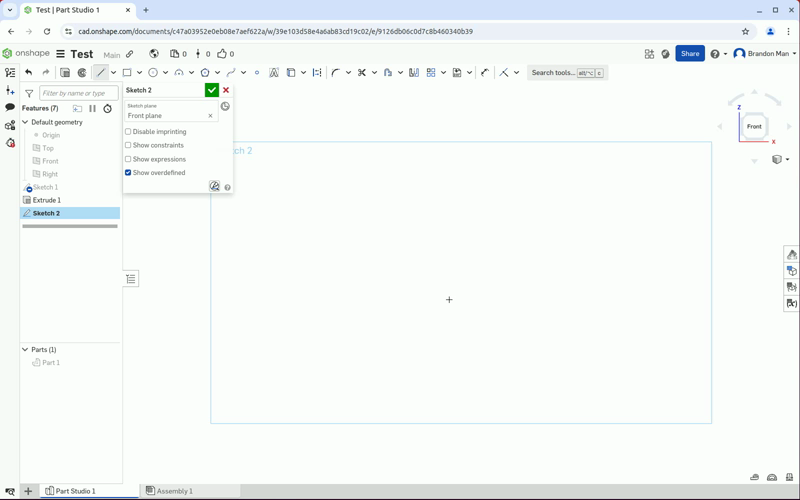
click(449, 299)
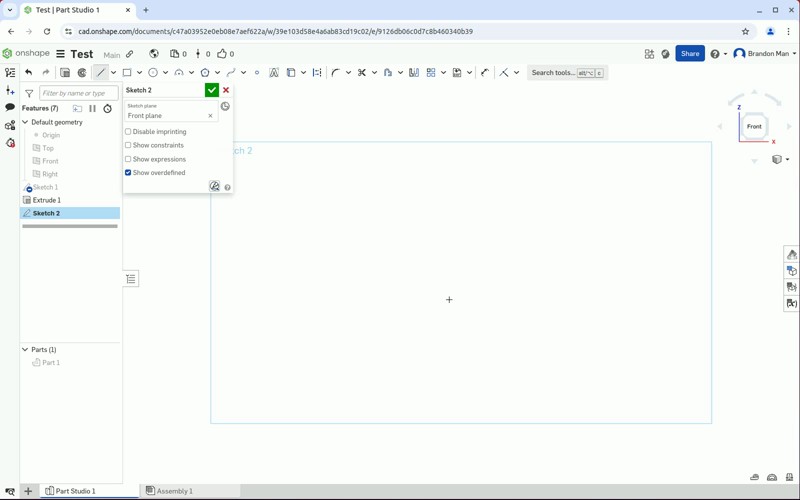
key_up(shift)
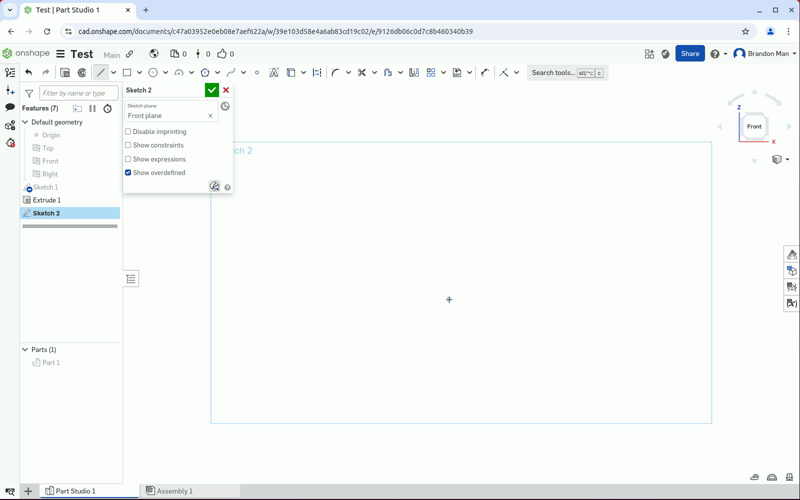
key_down(shift)
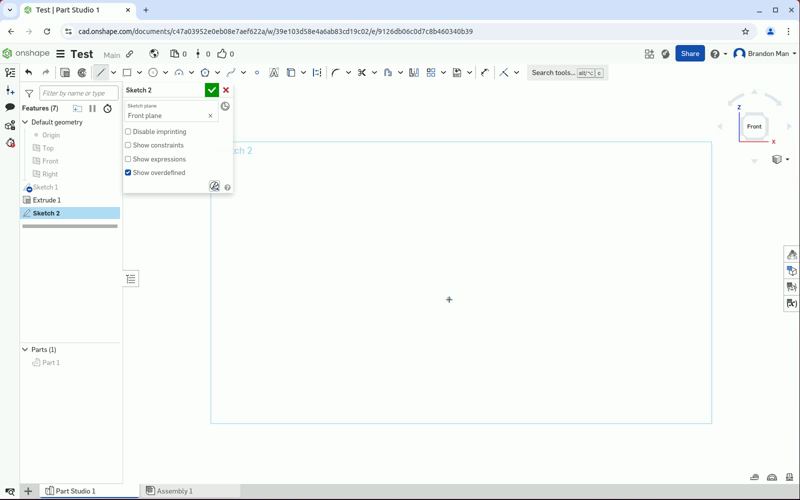
mouse_move(479, 299)
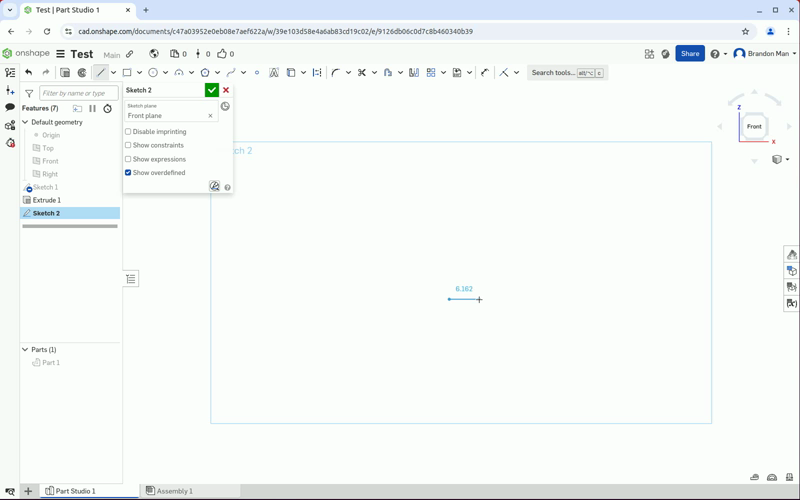
mouse_move(473, 299)
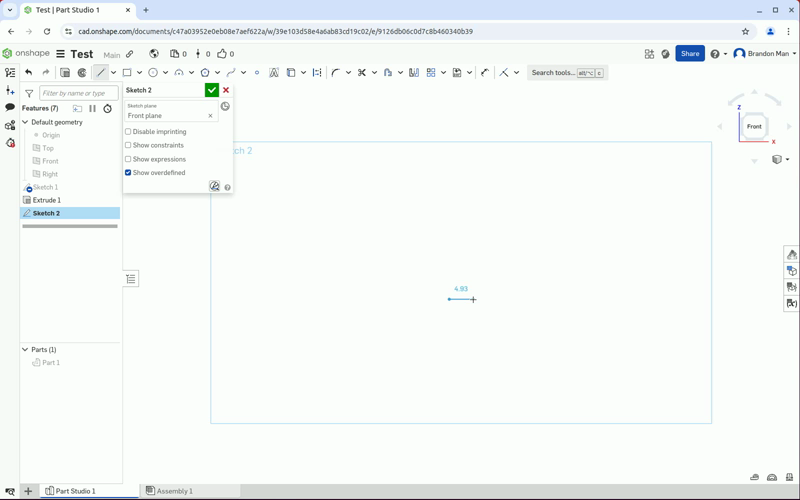
click(473, 299)
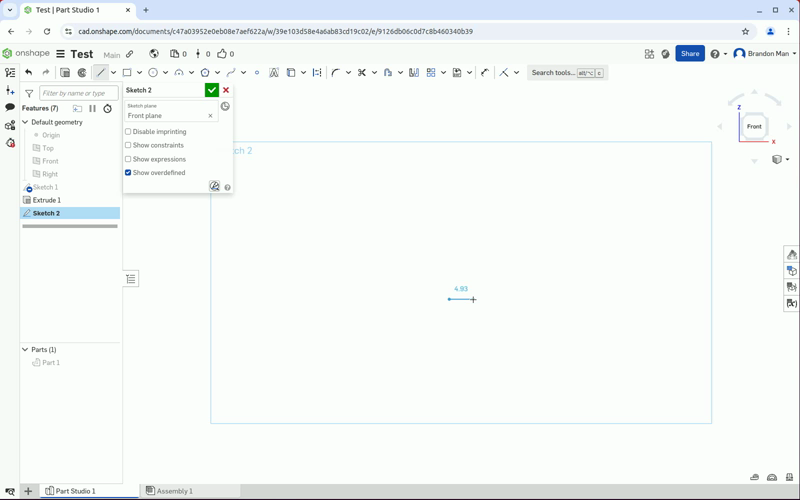
key_up(shift)
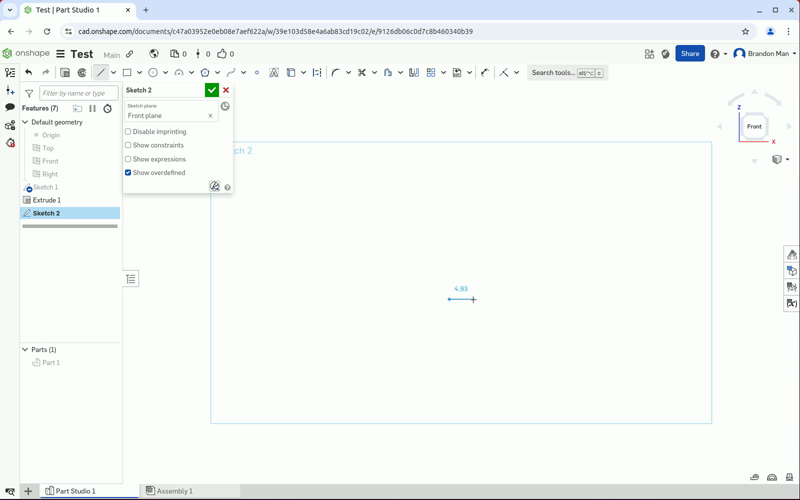
key_down(shift)
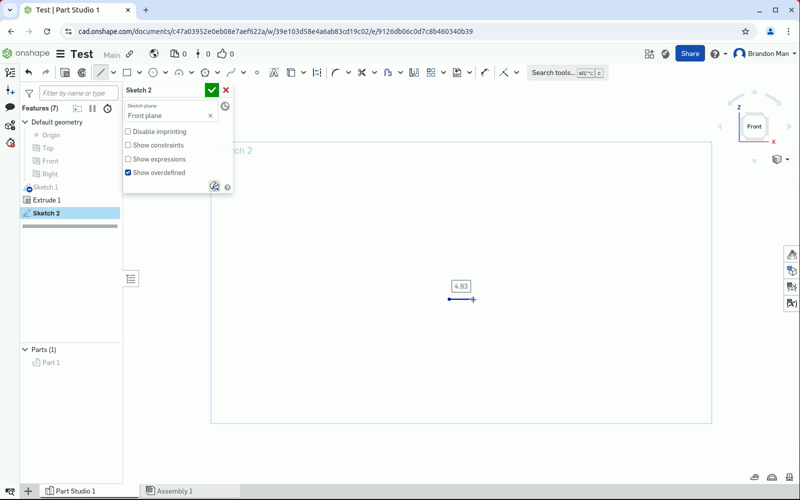
mouse_move(503, 299)
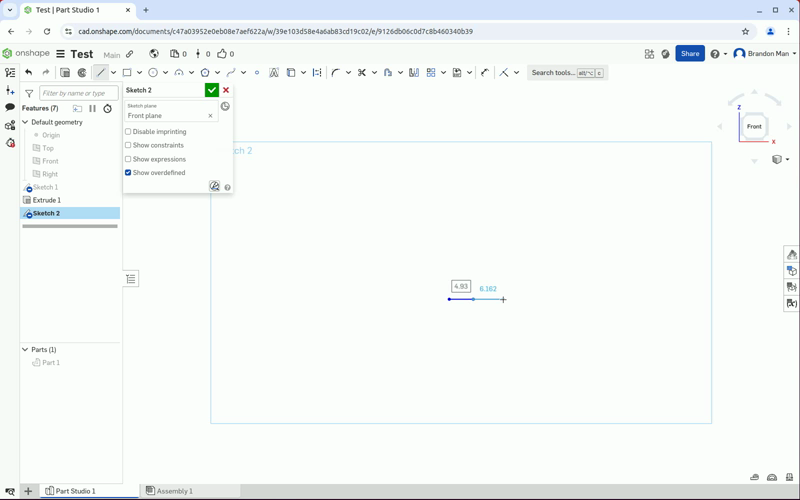
mouse_move(473, 281)
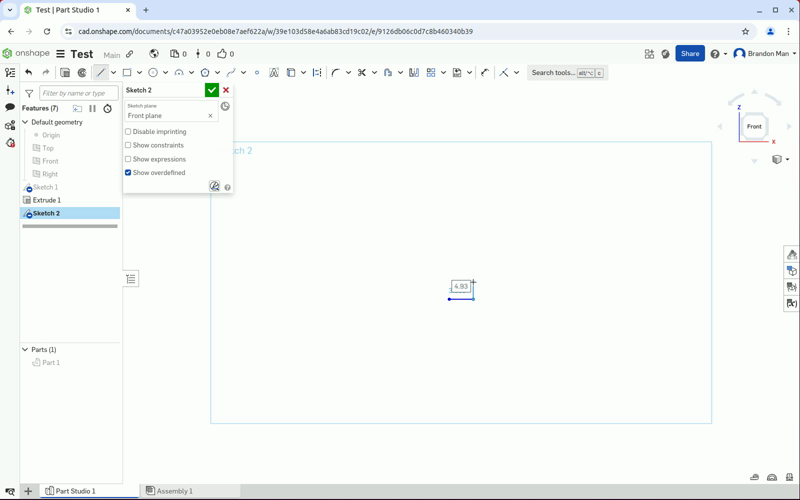
click(473, 281)
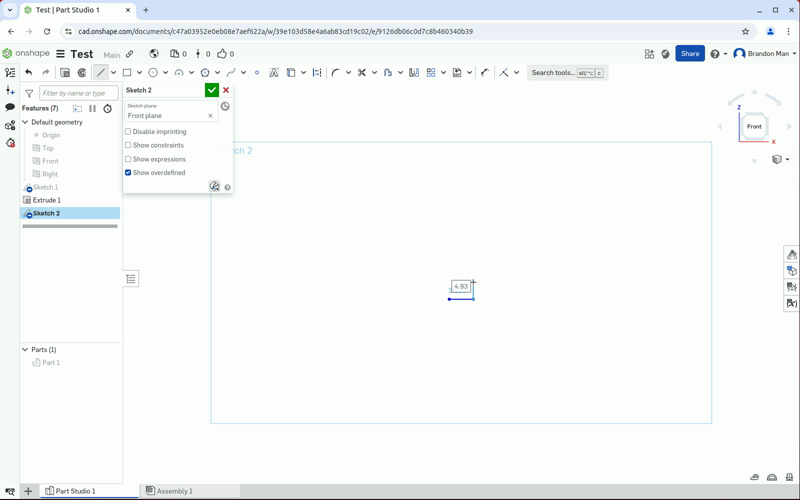
key_up(shift)
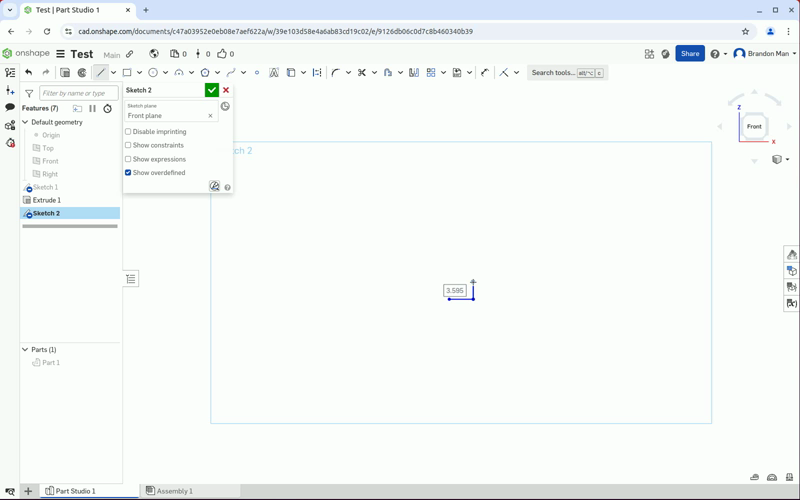
key_down(shift)
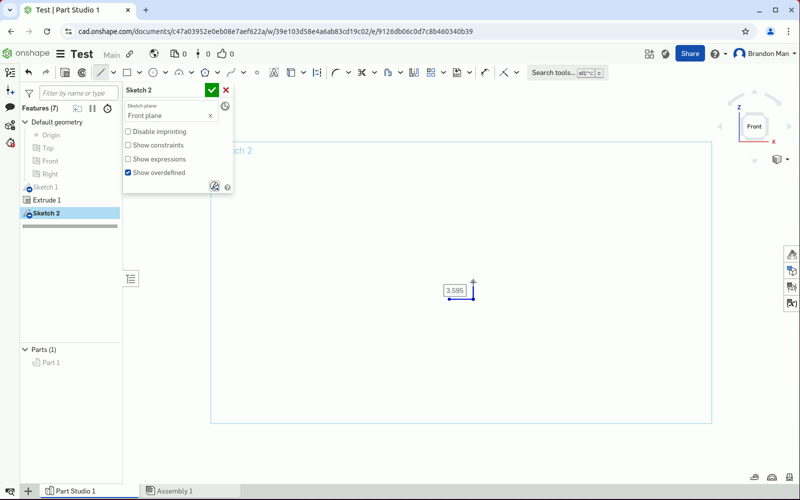
mouse_move(503, 281)
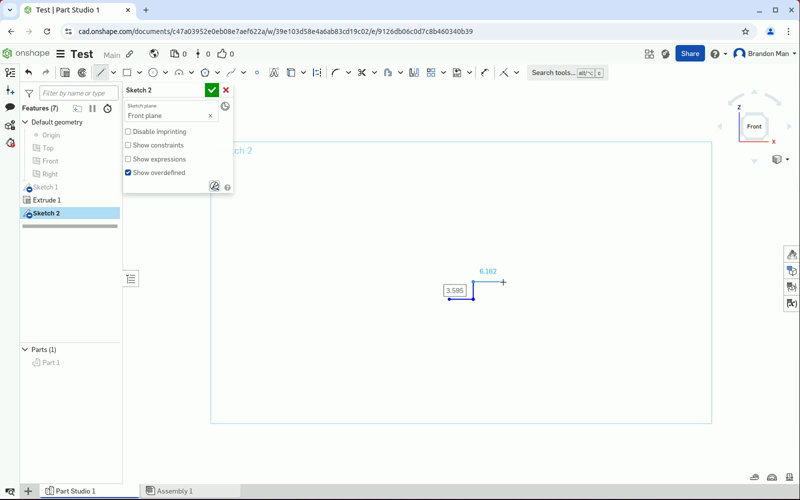
mouse_move(449, 281)
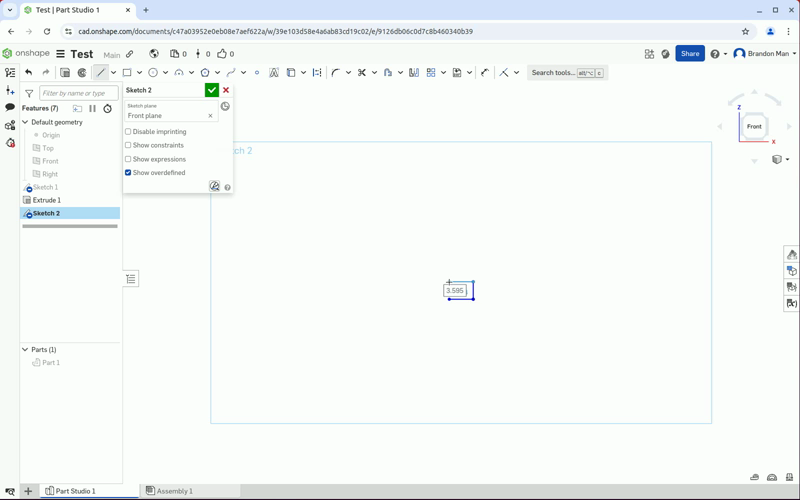
click(449, 281)
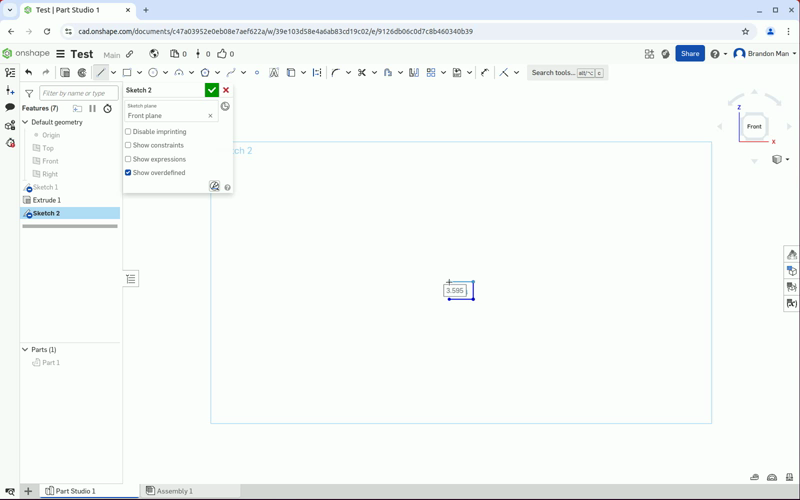
key_up(shift)
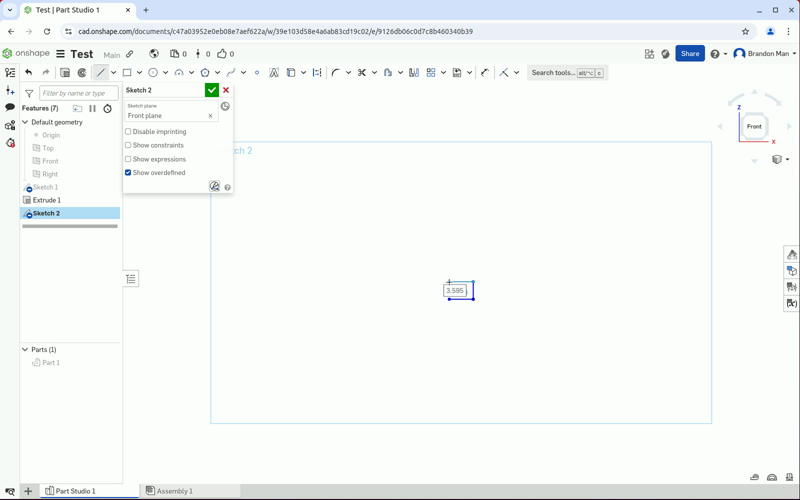
mouse_move(479, 281)
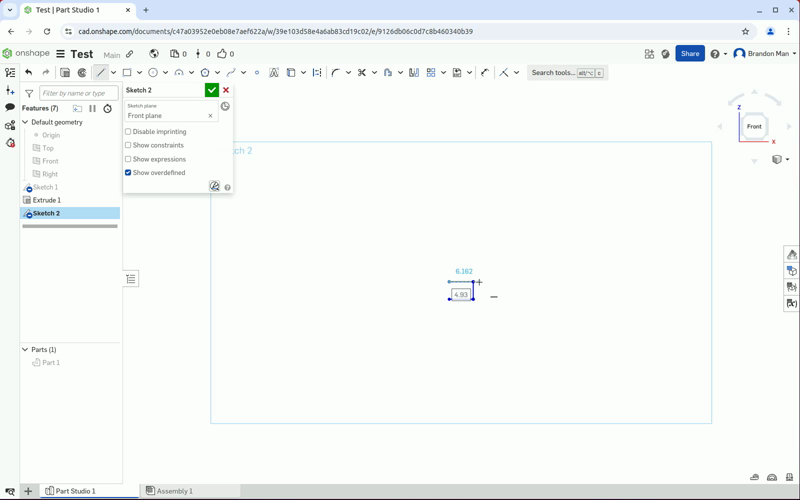
key_down(shift)
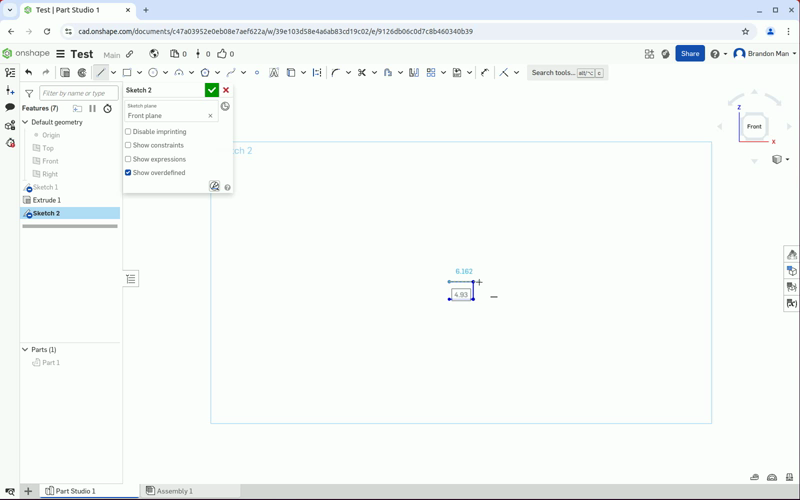
mouse_move(449, 299)
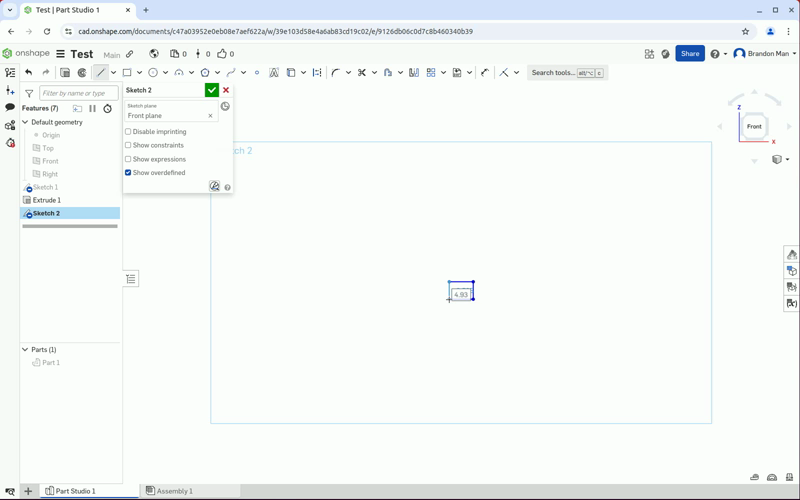
key_up(shift)
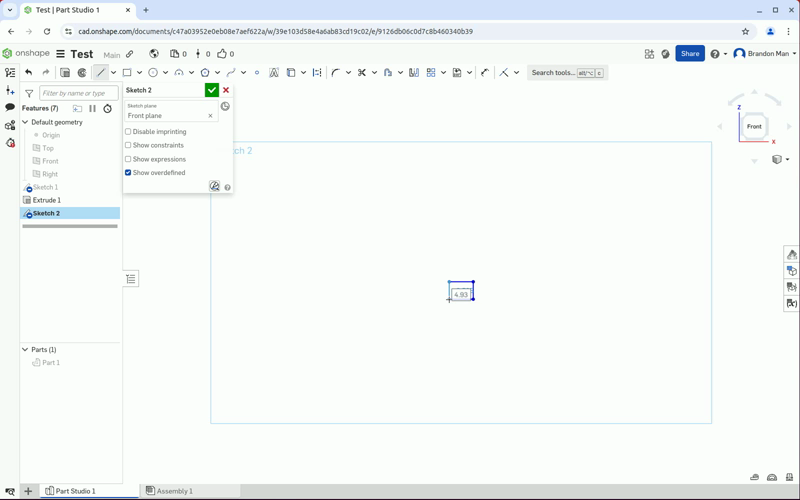
click(449, 299)
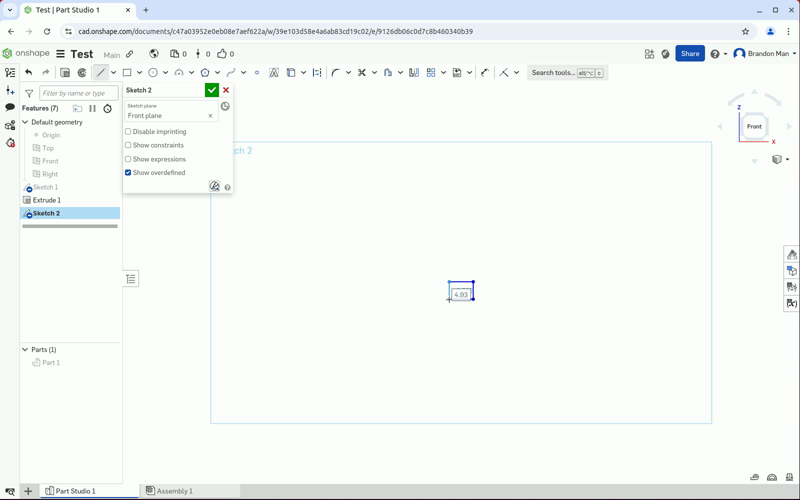
key(esc)
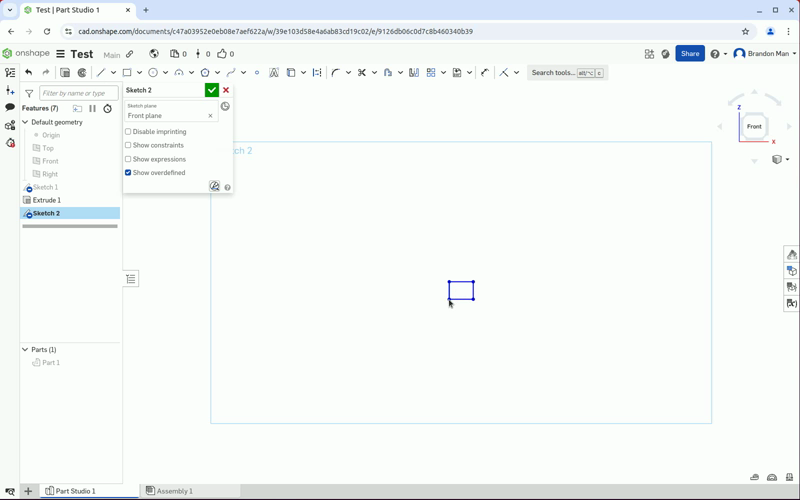
mouse_move(464, 284)
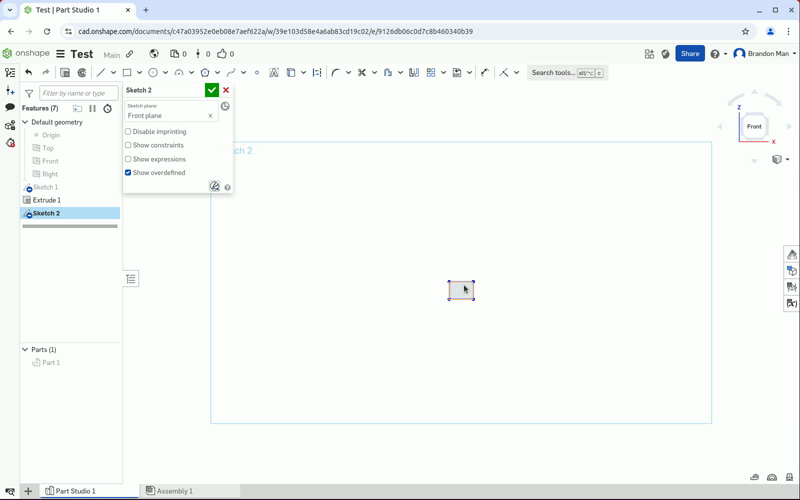
scroll(6)
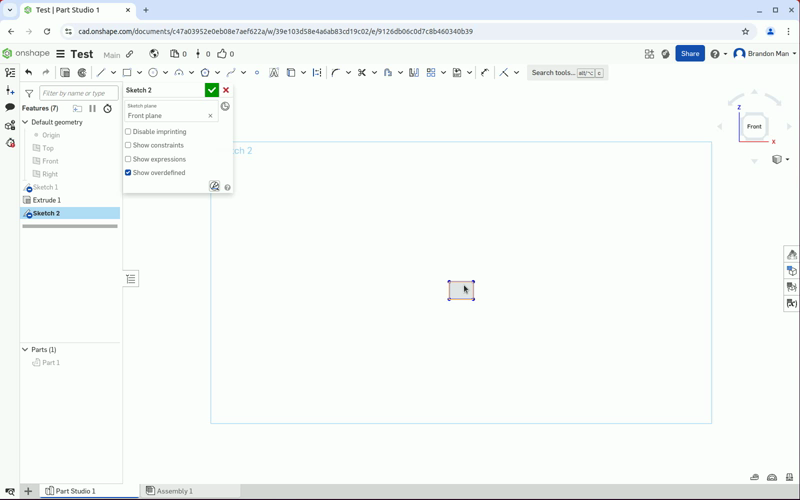
scroll(6)
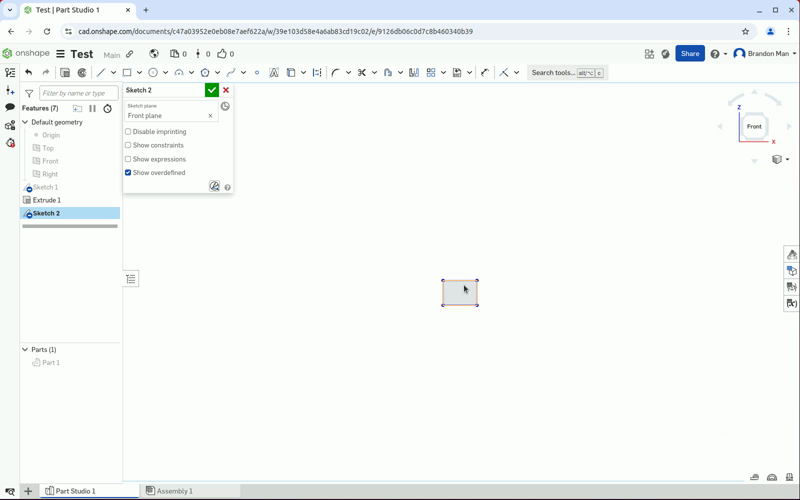
scroll(6)
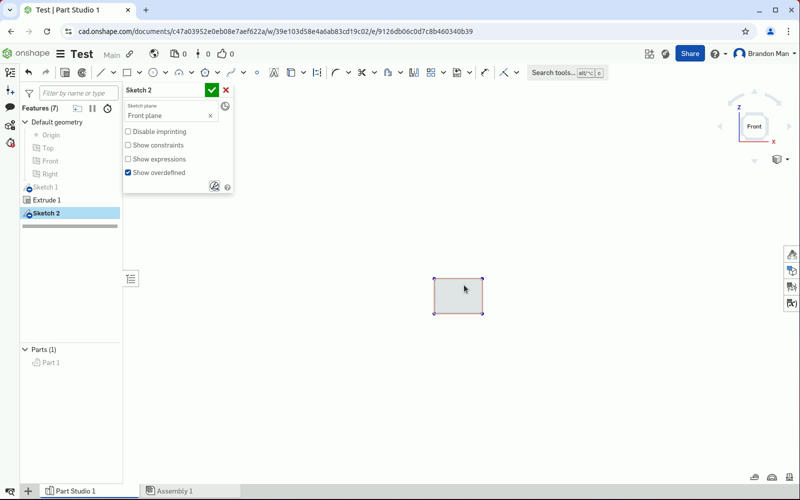
scroll(6)
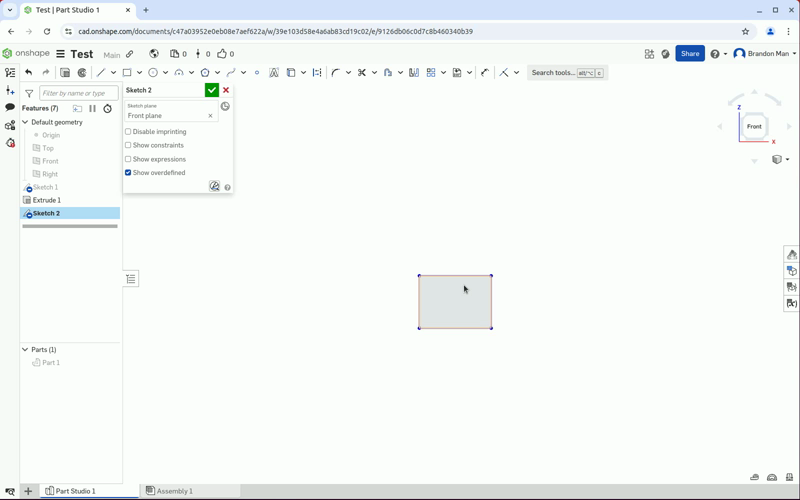
scroll(6)
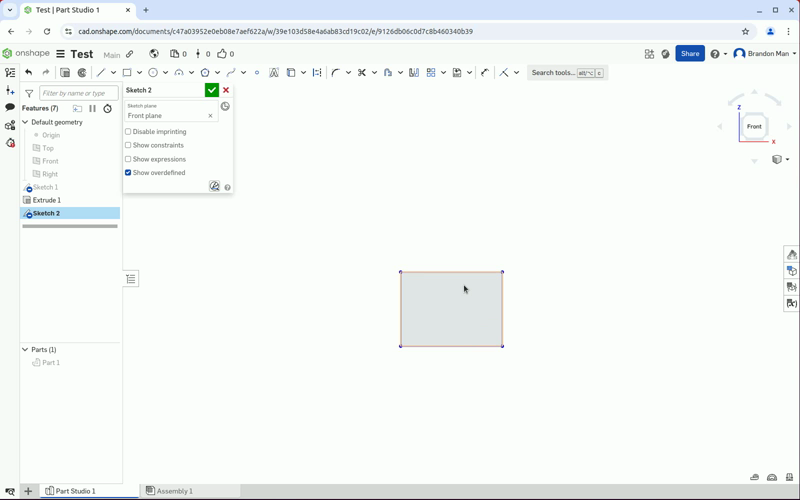
scroll(6)
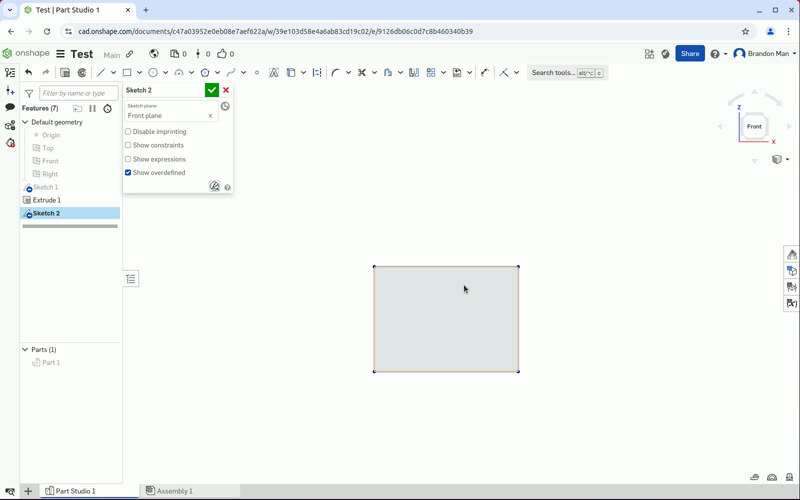
scroll(6)
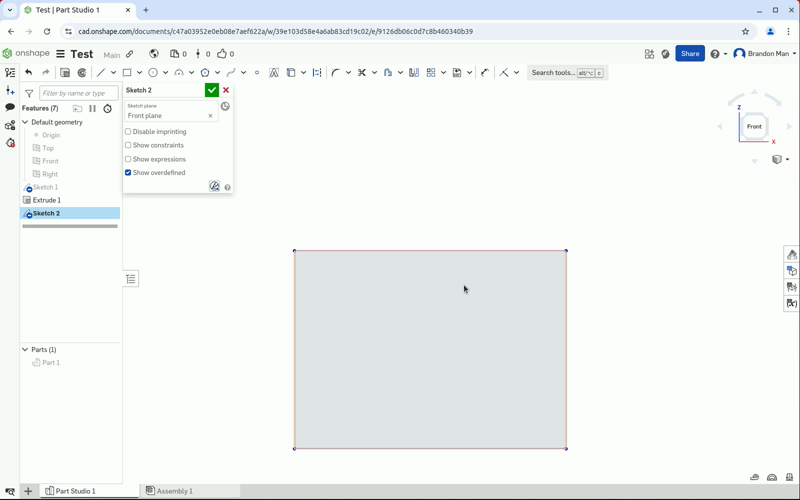
click(464, 284)
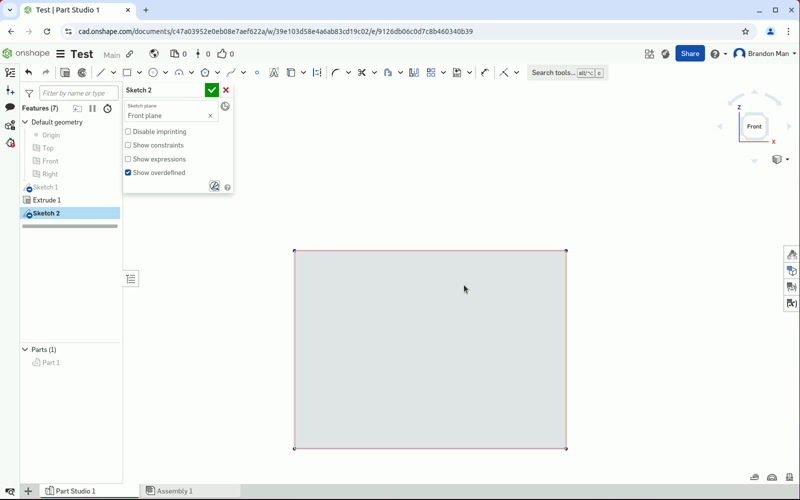
scroll(-6)
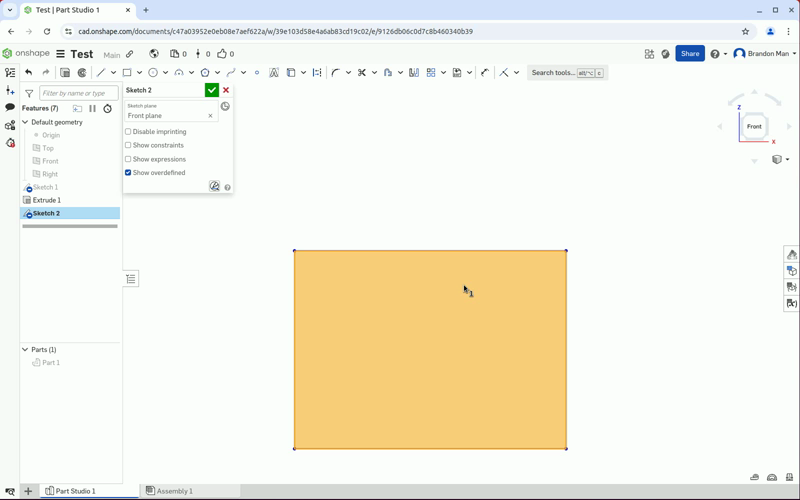
scroll(-6)
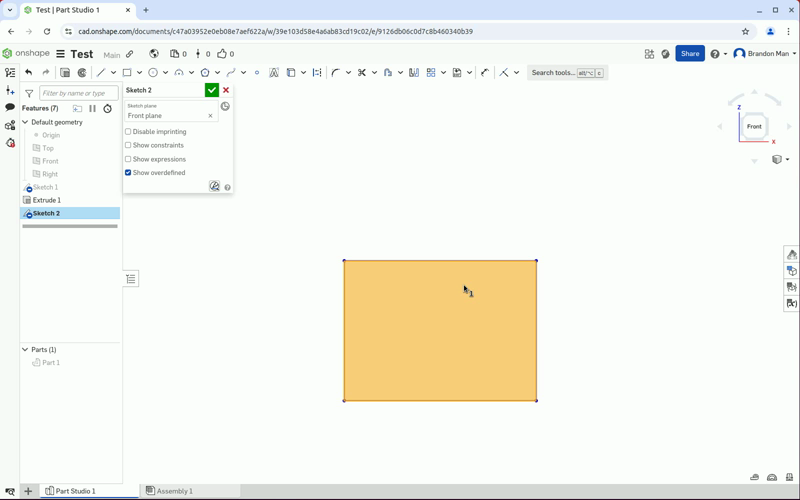
scroll(-6)
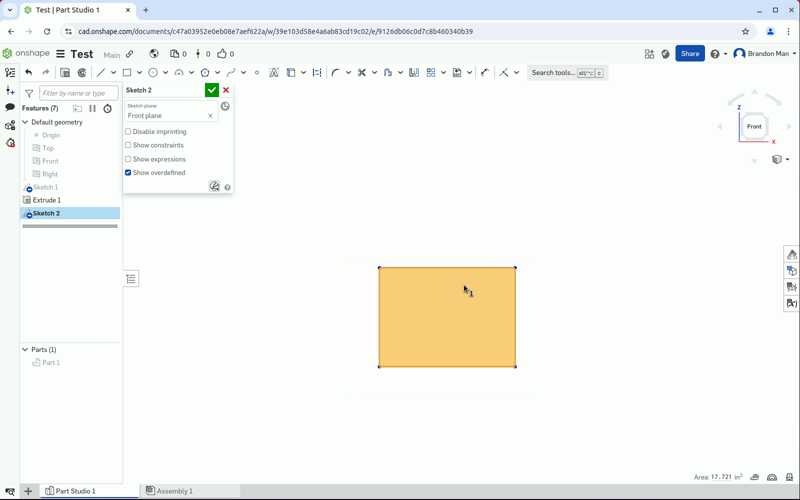
scroll(-6)
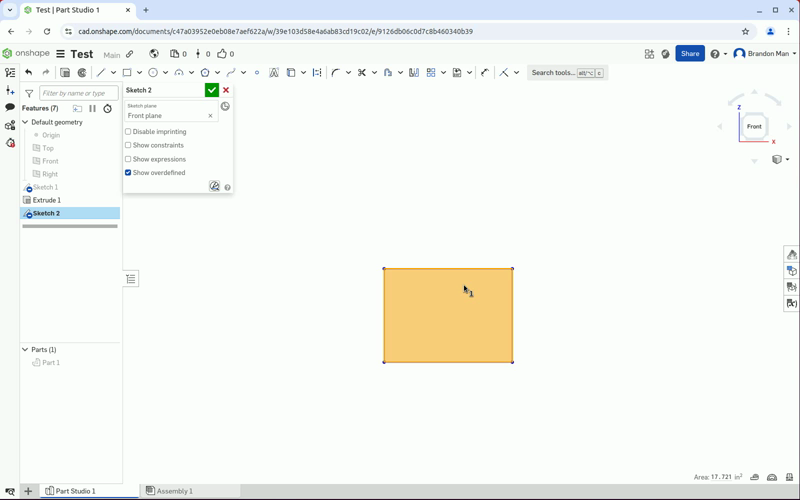
scroll(-6)
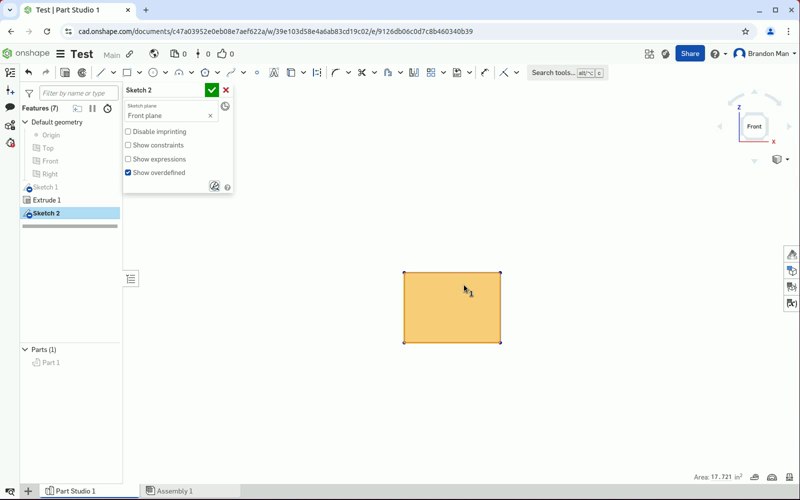
scroll(-6)
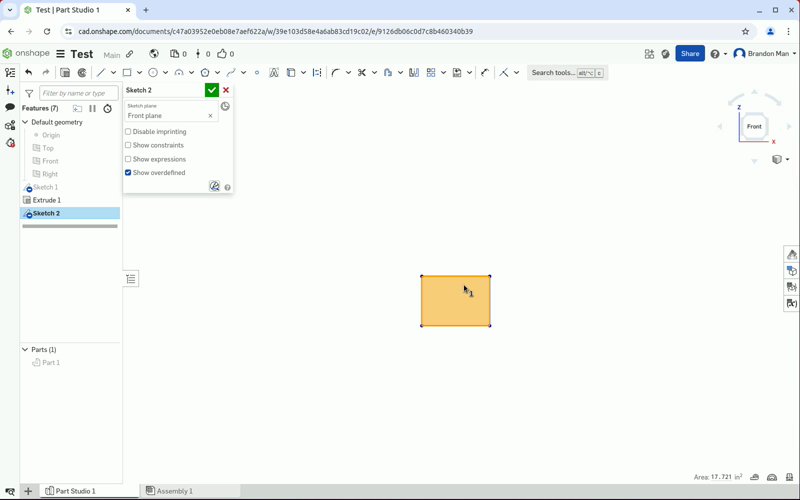
scroll(-6)
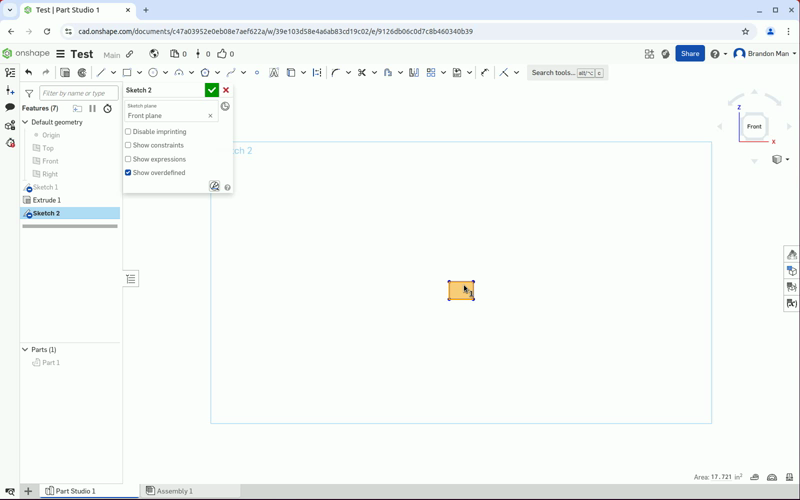
mouse_move(73, 352)
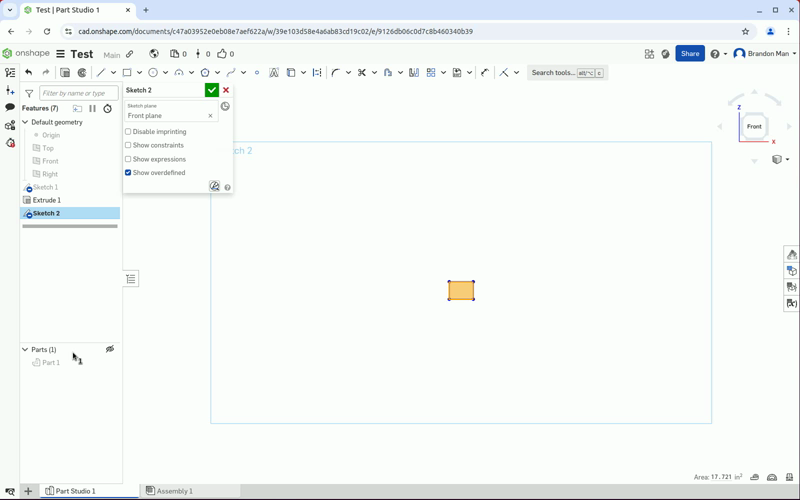
key(shift+y)
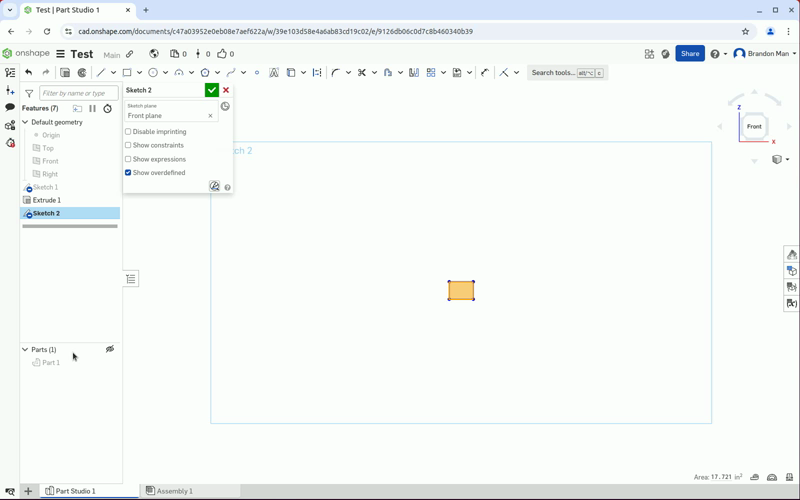
key(shift+e)
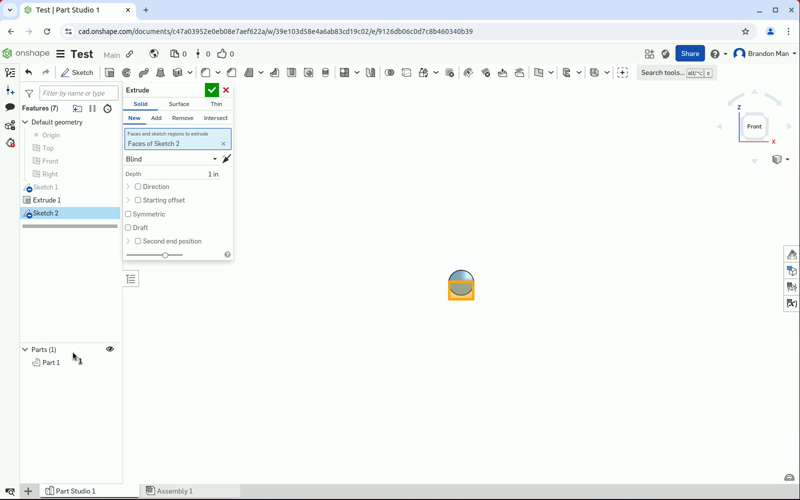
mouse_move(143, 106)
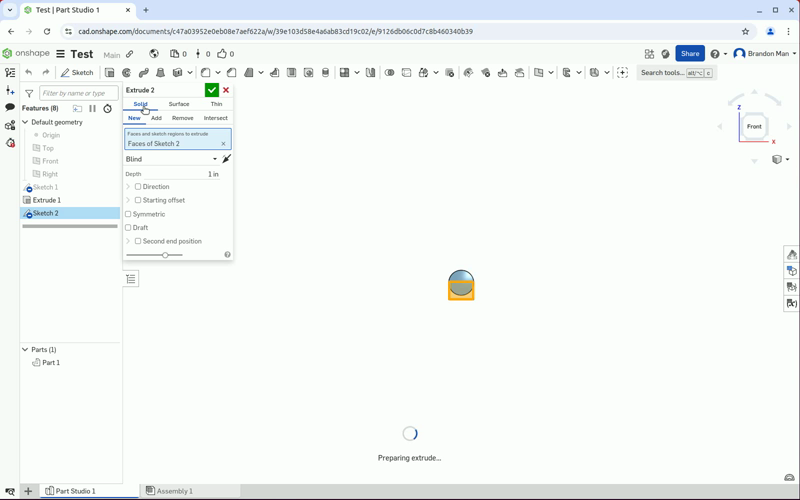
click(143, 106)
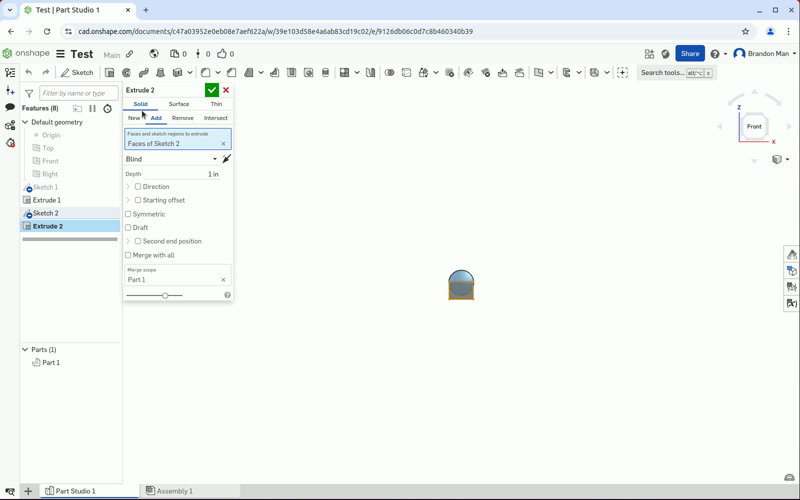
mouse_move(137, 120)
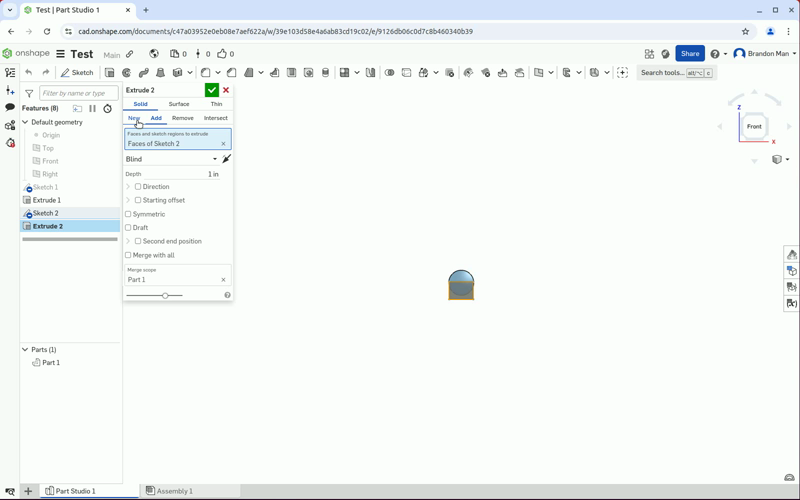
click(137, 120)
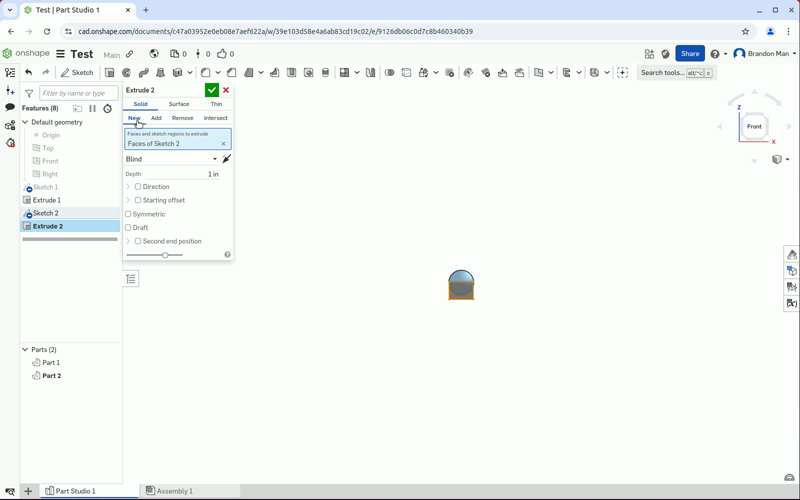
key(tab, 4)
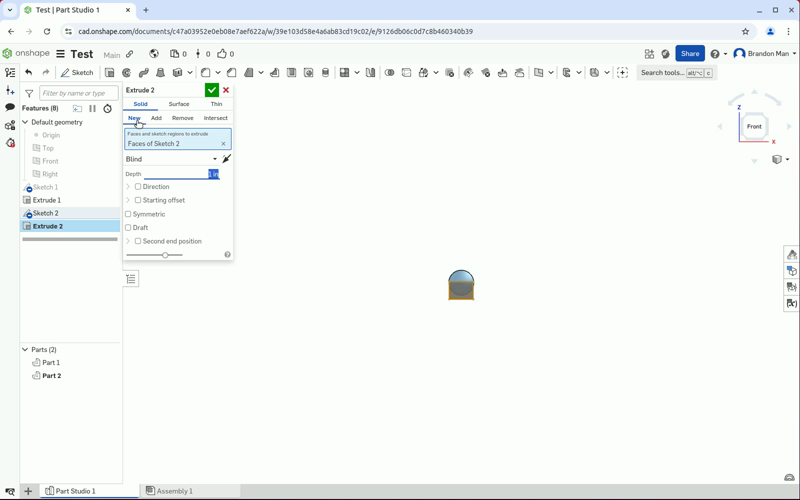
text(-5.296)
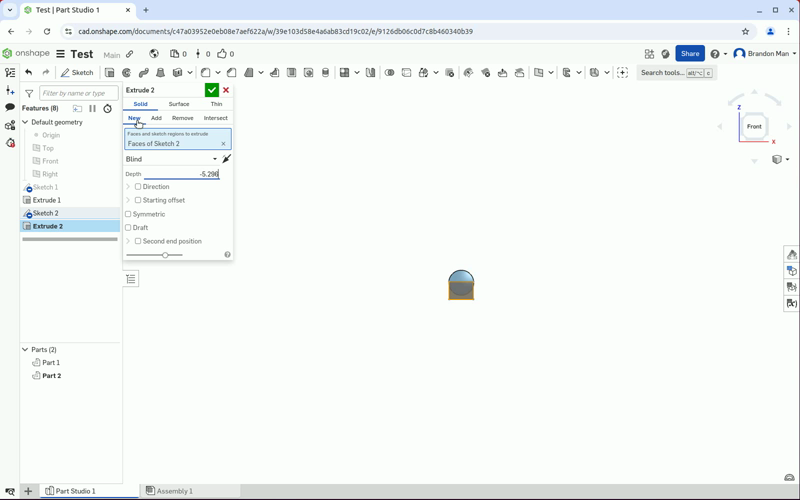
key(enter)
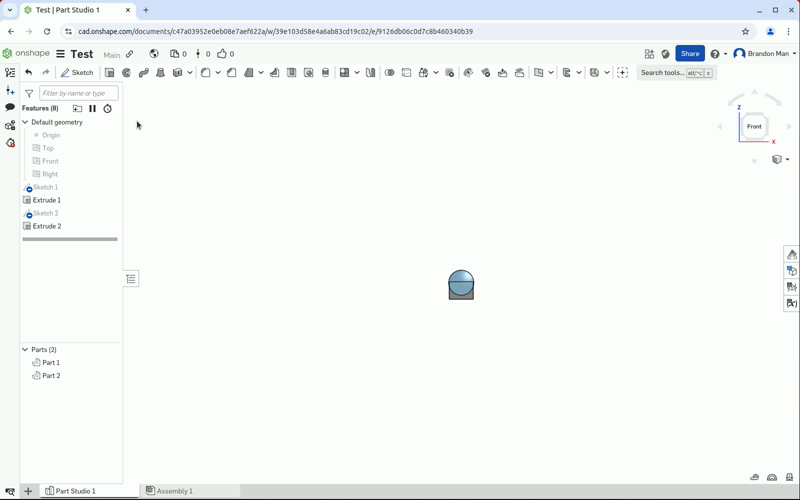
key(shift+h)
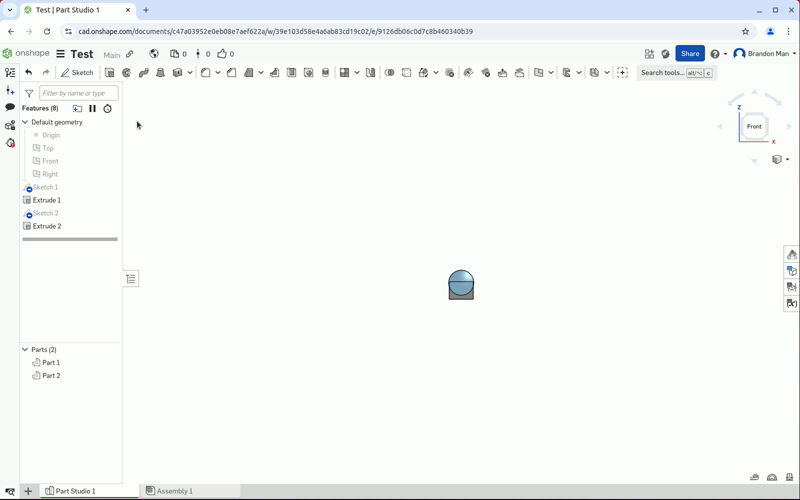
key(shift+h)
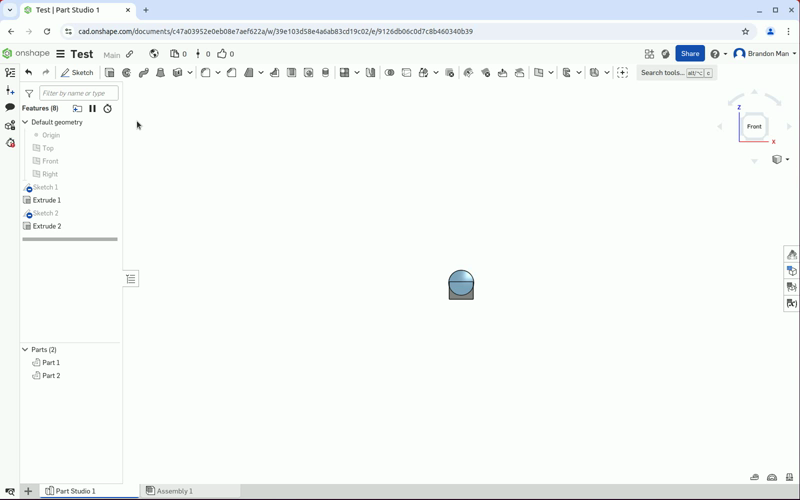
mouse_move(73, 189)
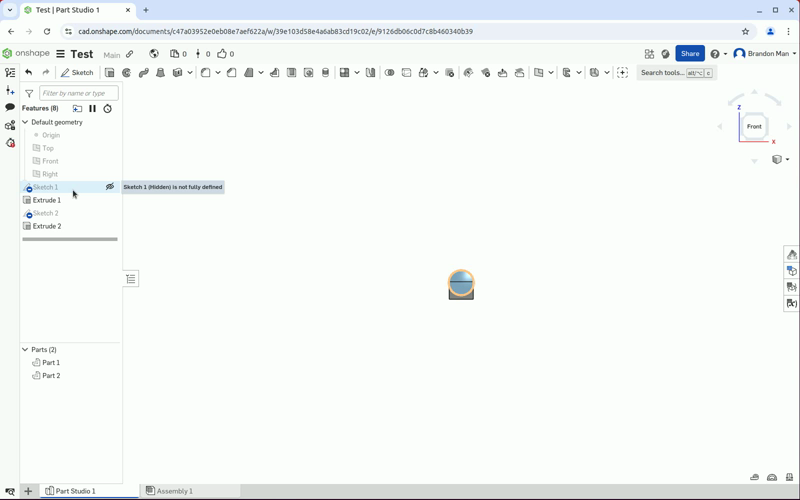
click(73, 189)
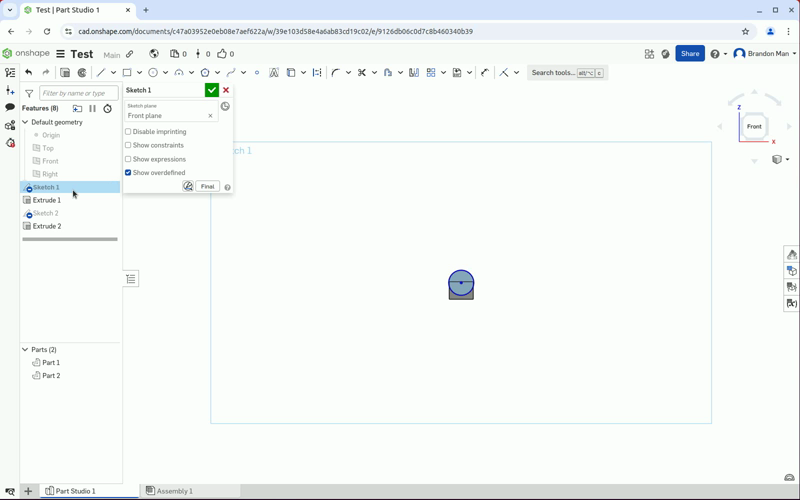
mouse_move(229, 92)
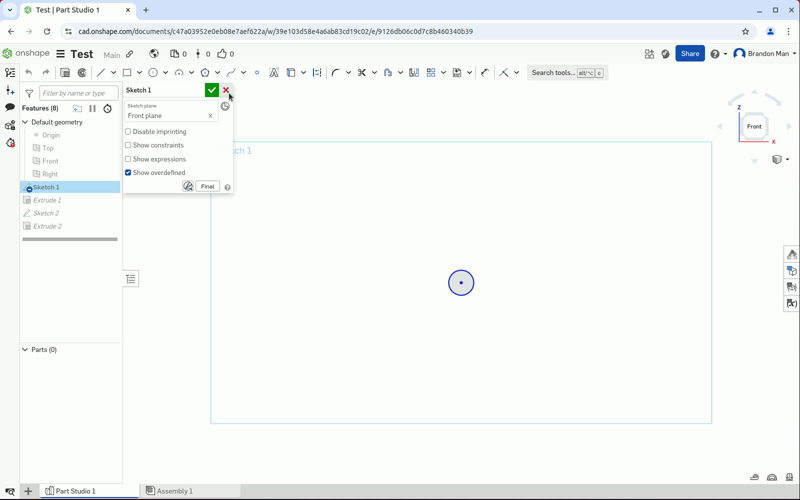
click(229, 92)
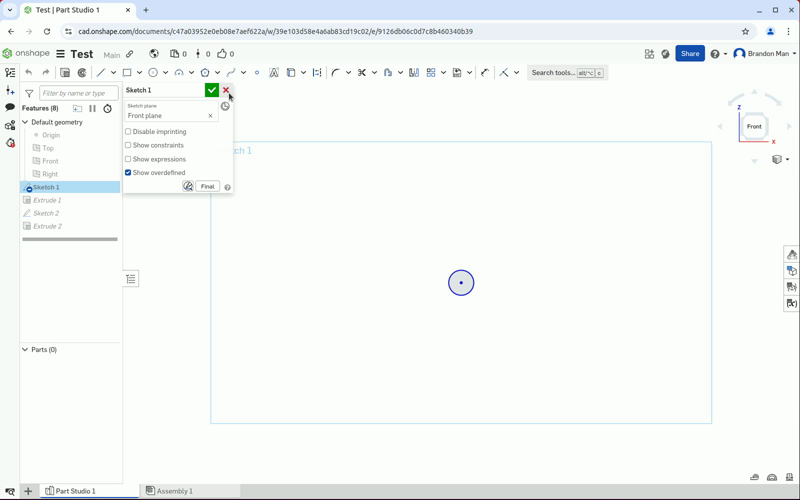
key(shift+s)
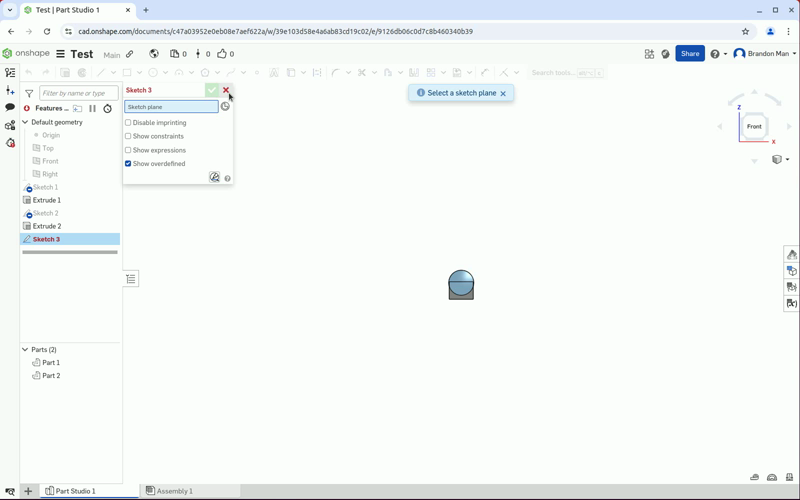
mouse_move(73, 163)
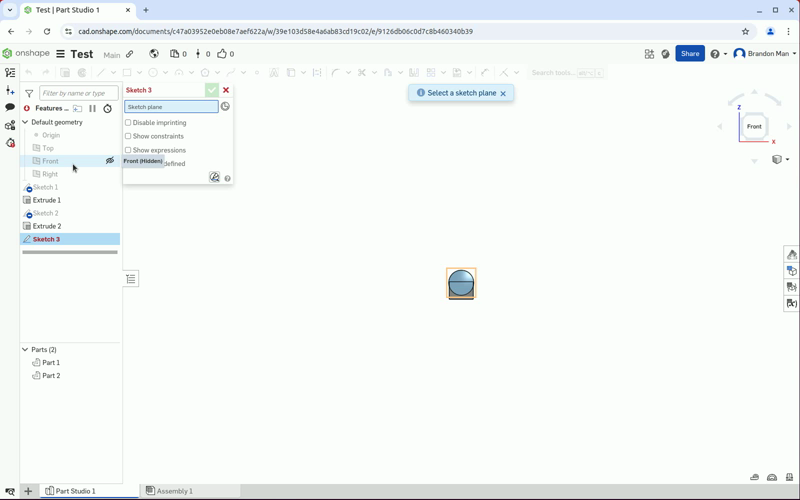
click(73, 163)
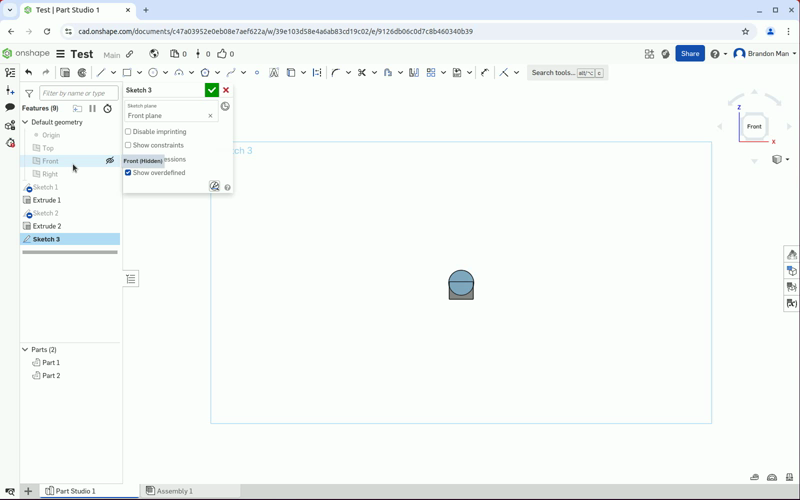
mouse_move(73, 352)
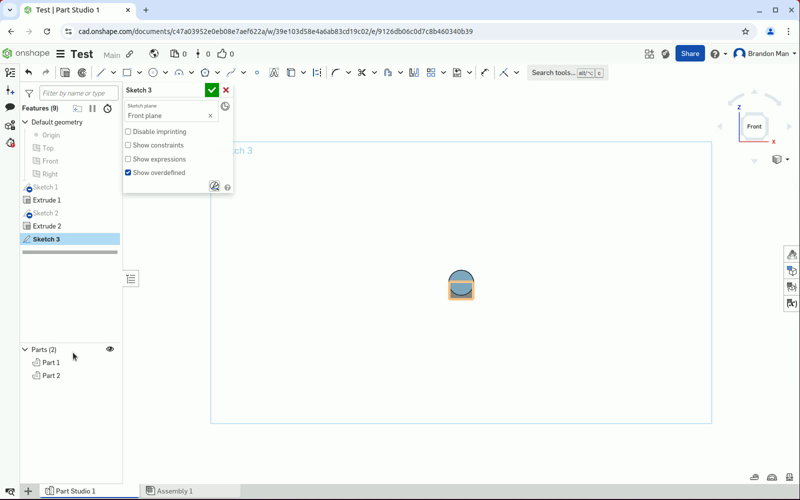
key(y)
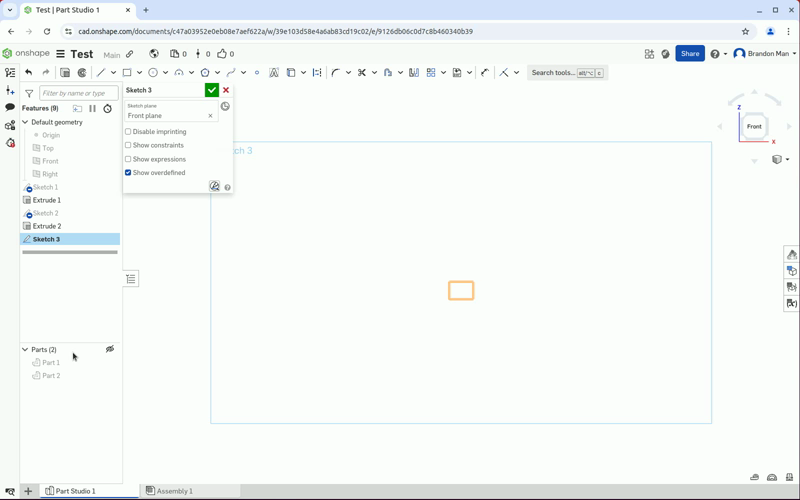
key(c)
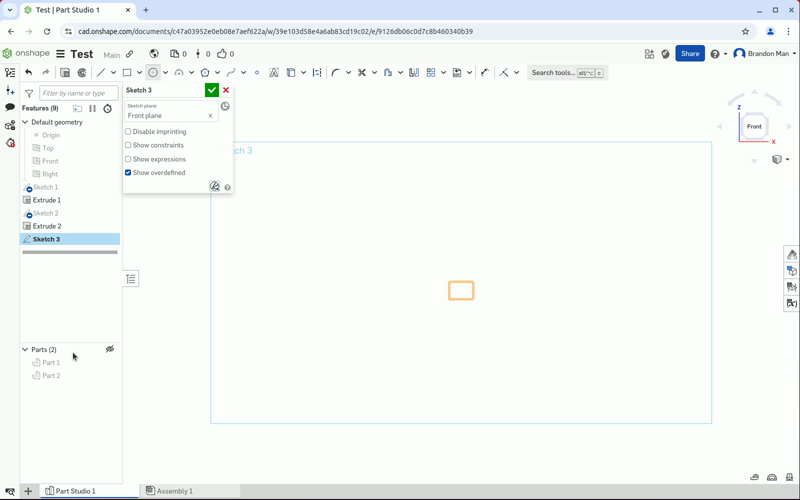
key_down(shift)
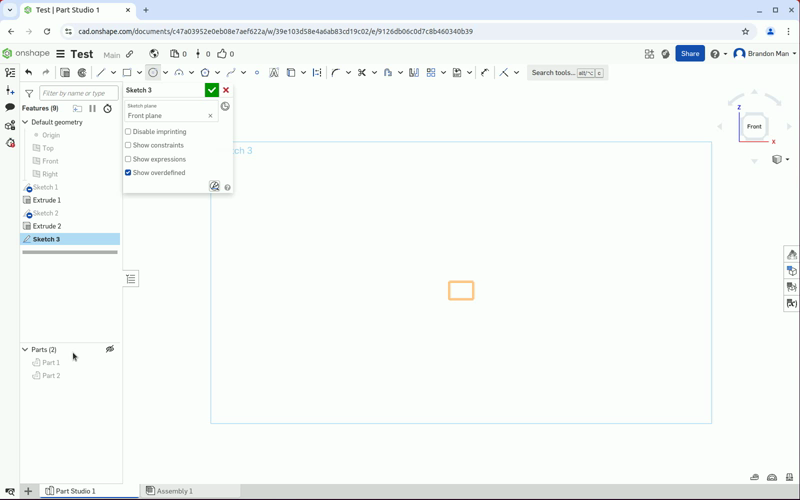
mouse_move(460, 282)
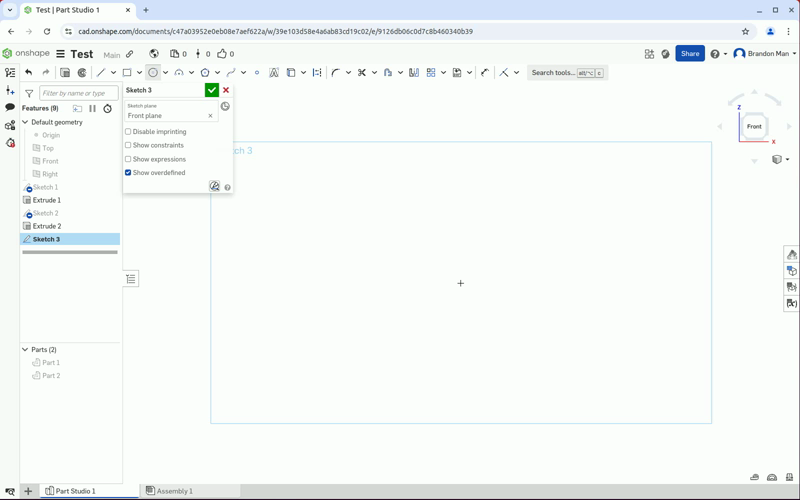
click(460, 282)
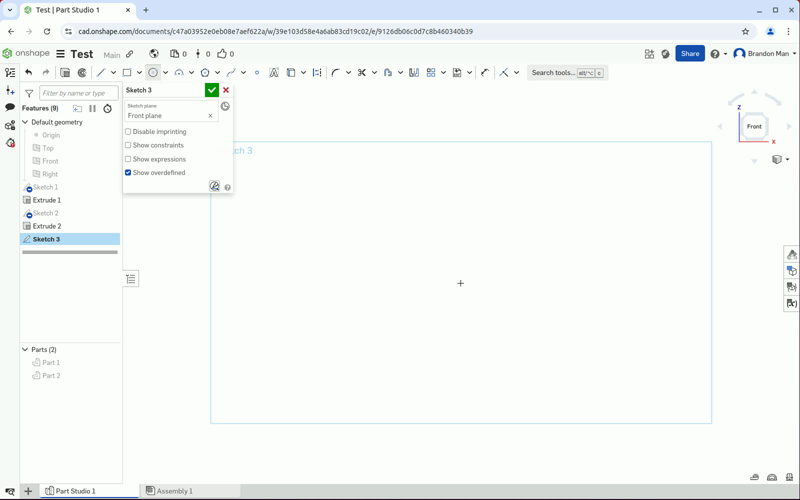
key_up(shift)
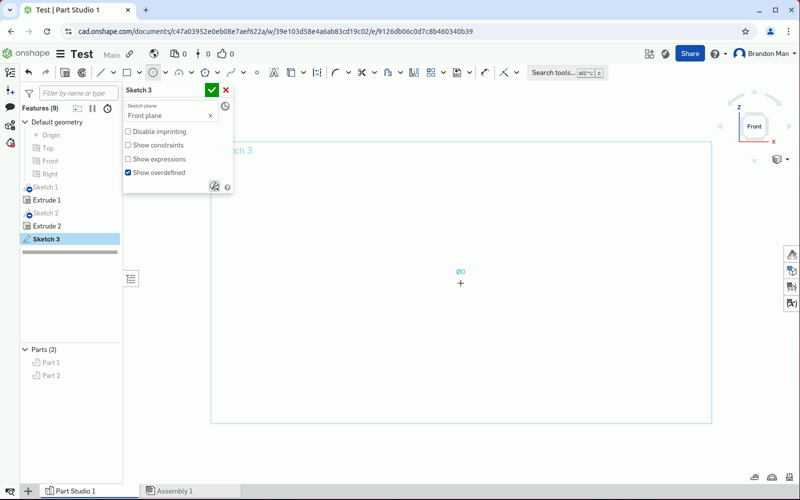
mouse_move(471, 282)
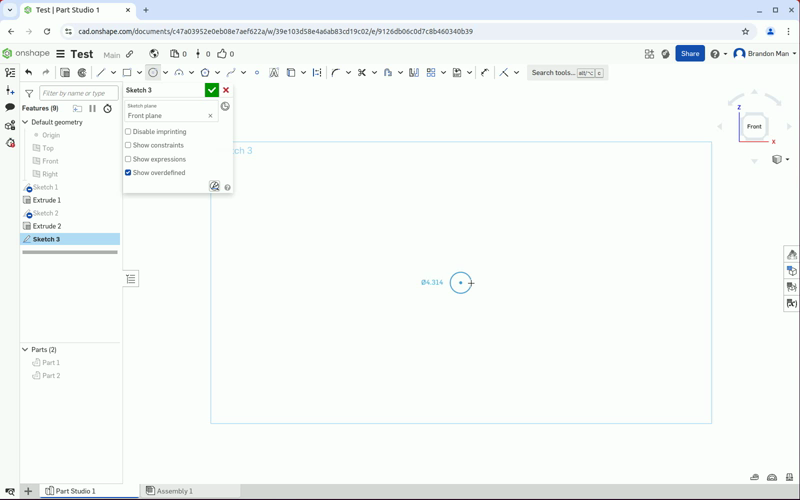
click(471, 282)
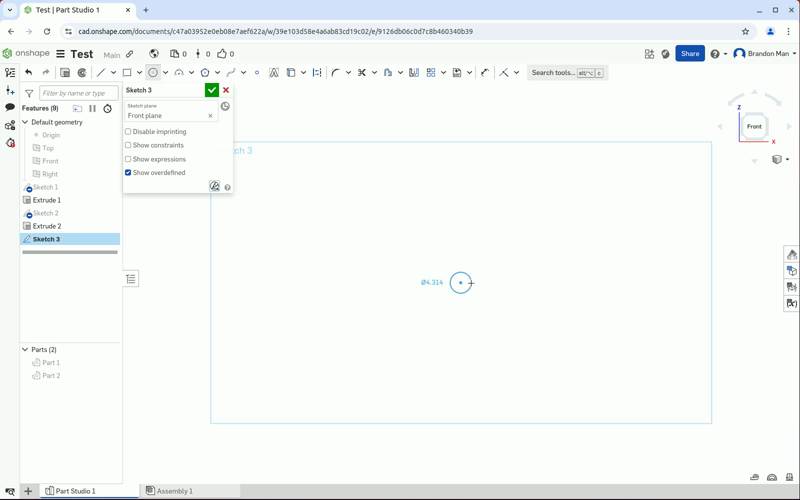
key(esc)
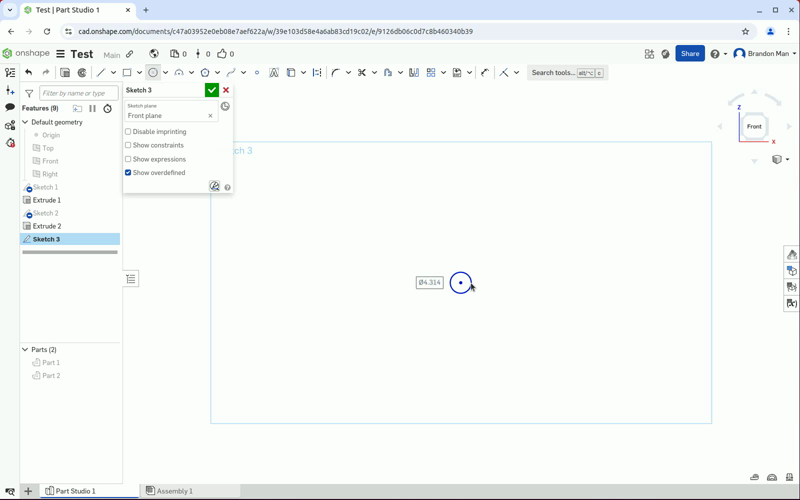
mouse_move(460, 291)
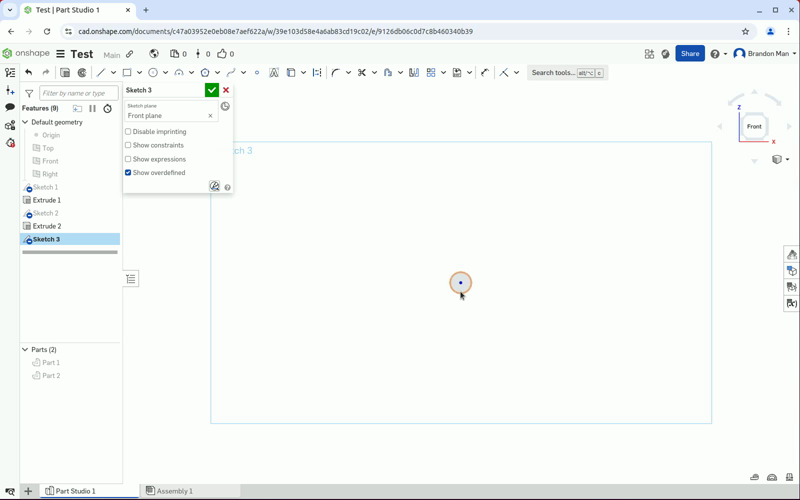
scroll(6)
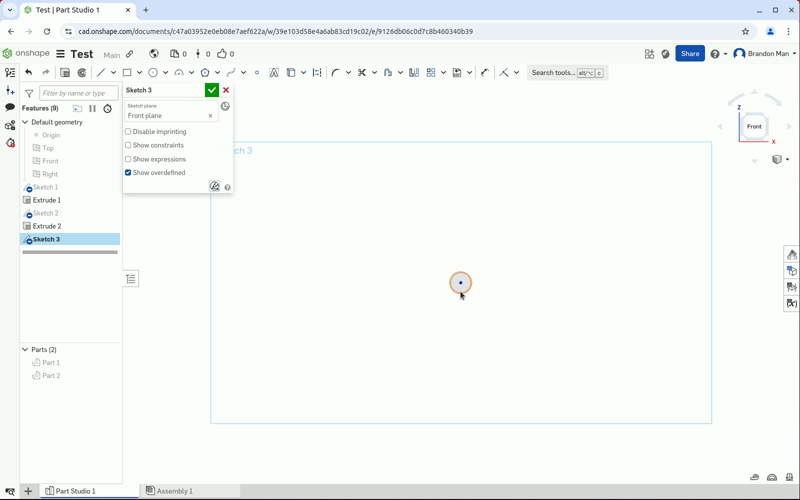
scroll(6)
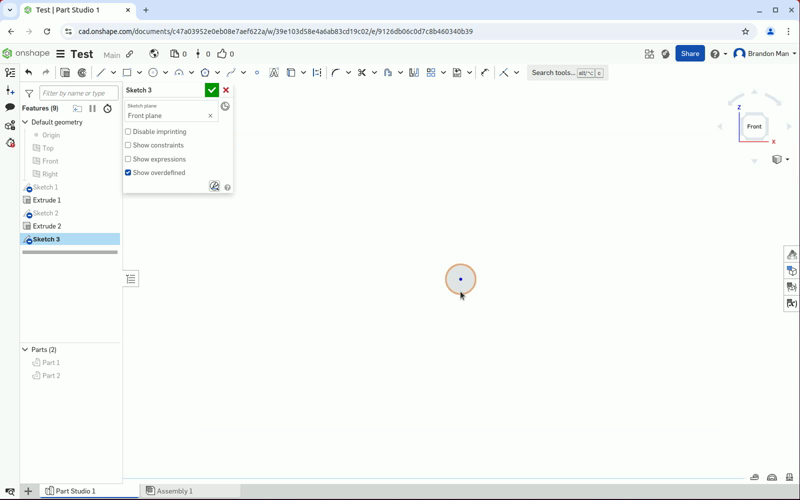
scroll(6)
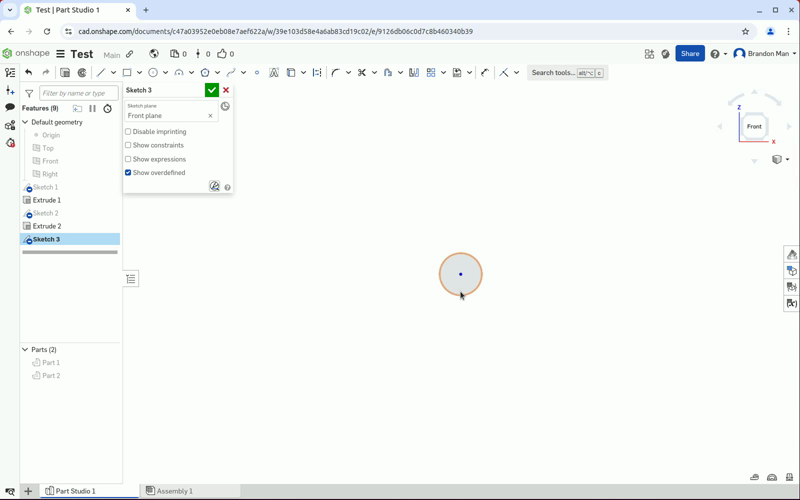
scroll(6)
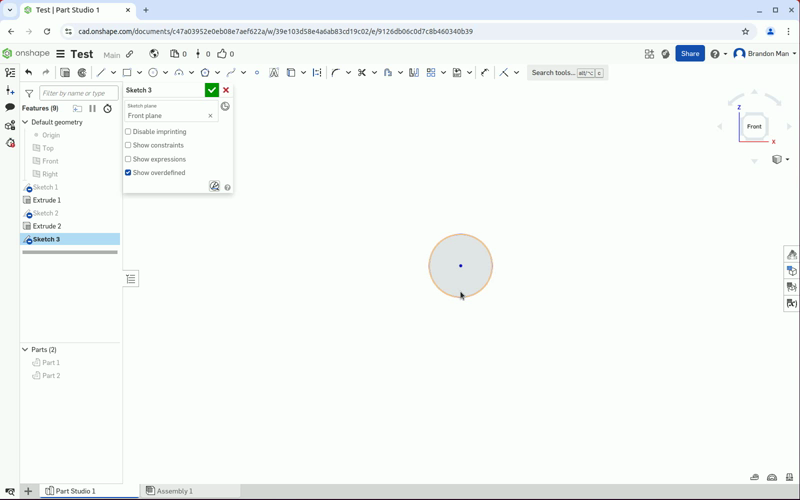
scroll(6)
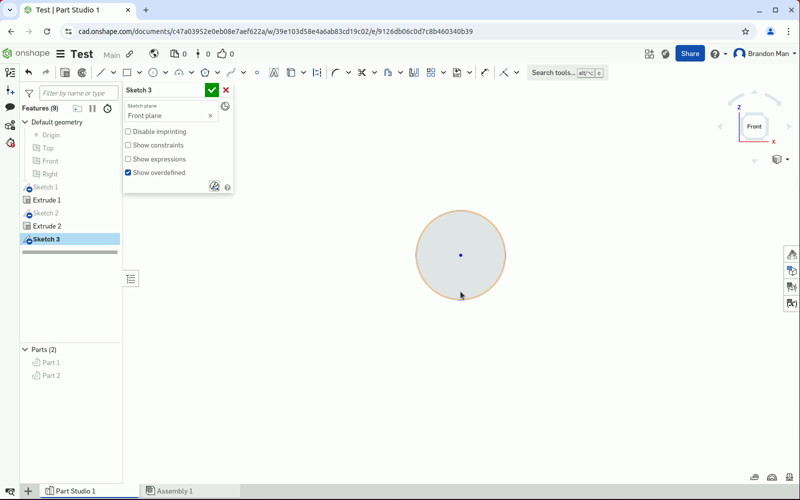
scroll(6)
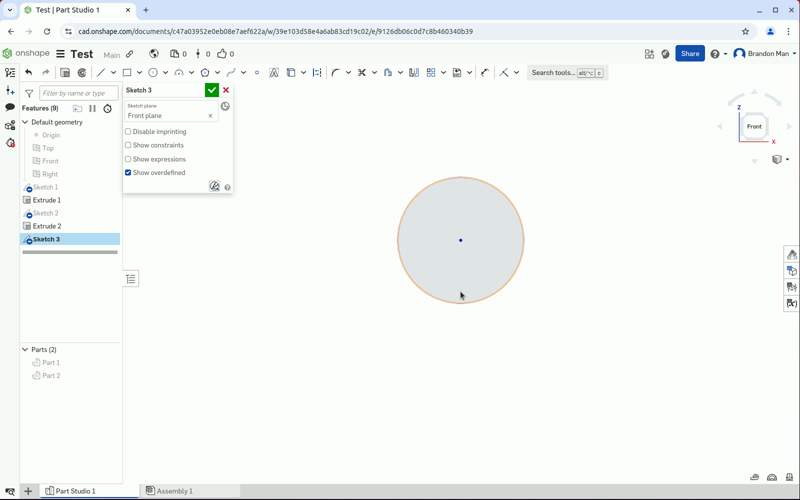
scroll(6)
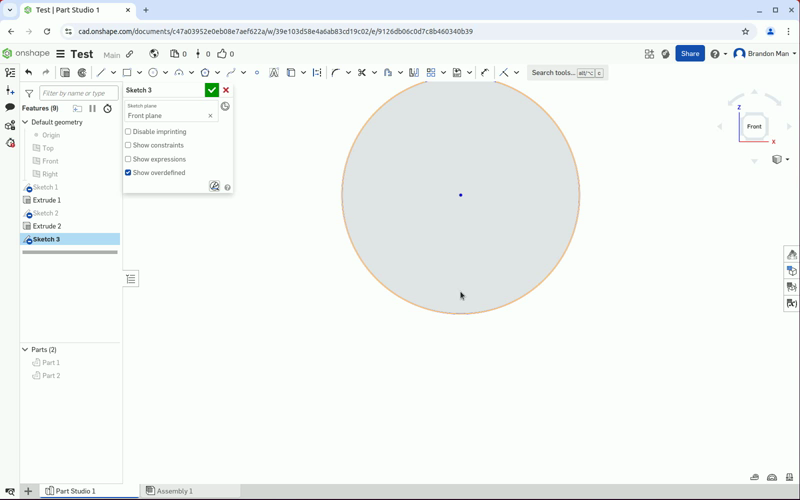
click(460, 291)
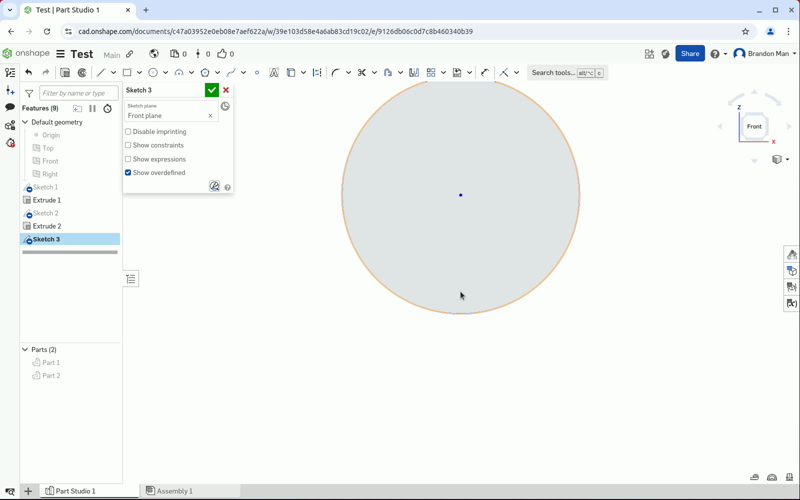
scroll(-6)
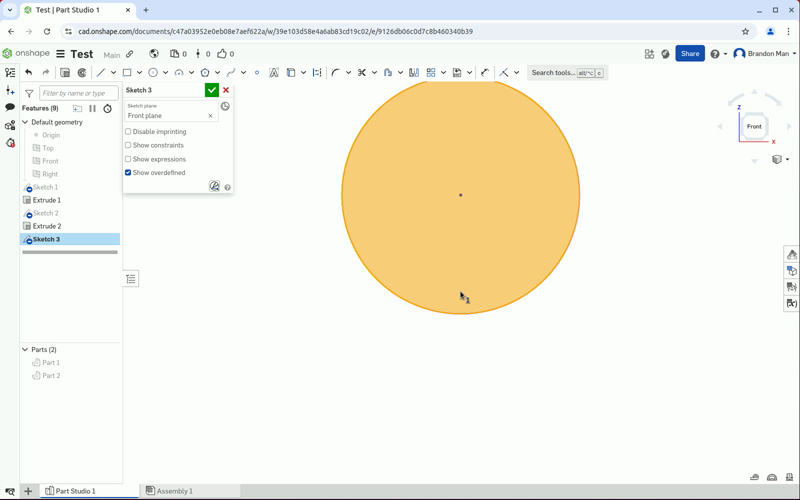
scroll(-6)
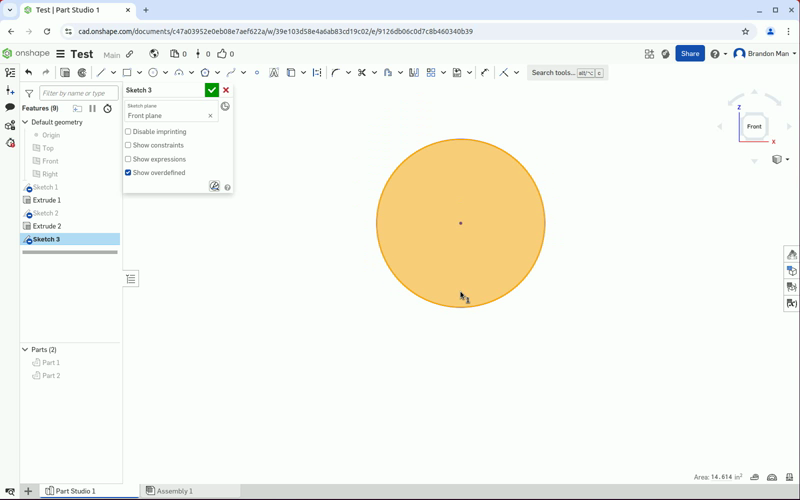
scroll(-6)
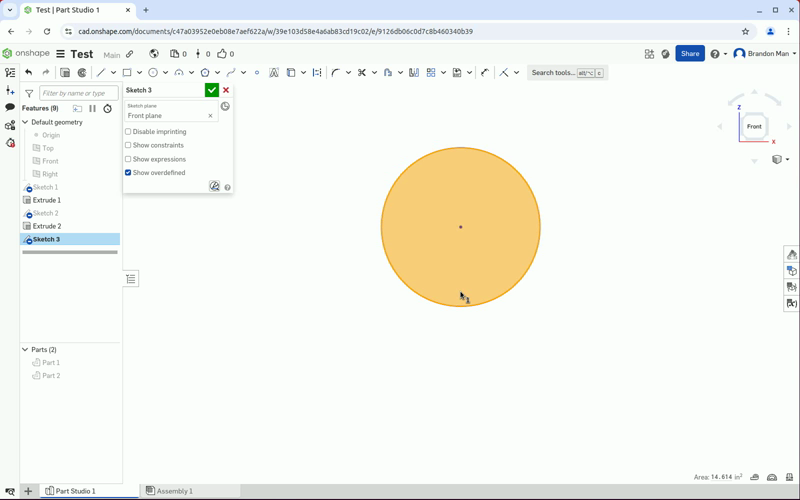
scroll(-6)
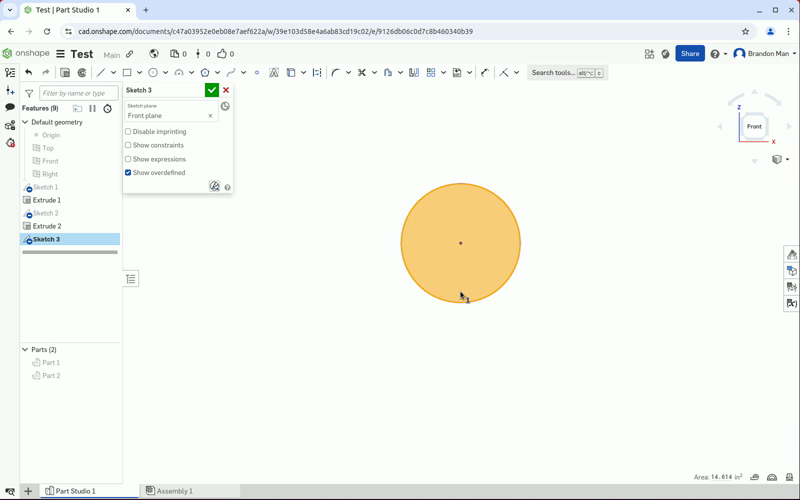
scroll(-6)
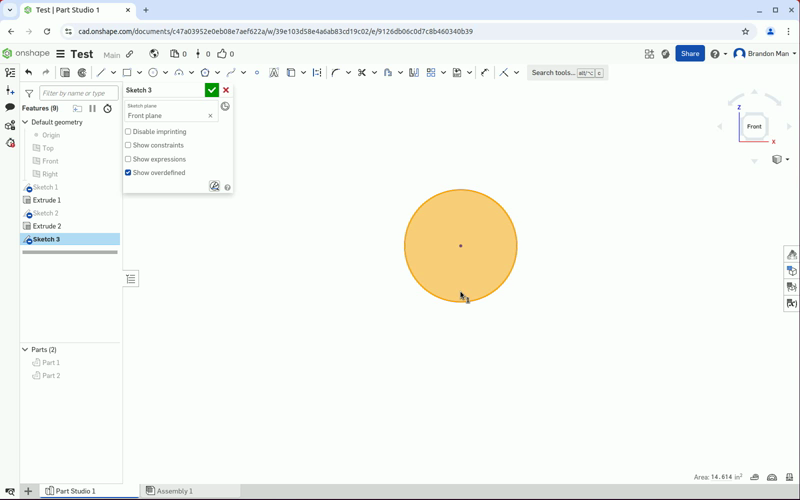
scroll(-6)
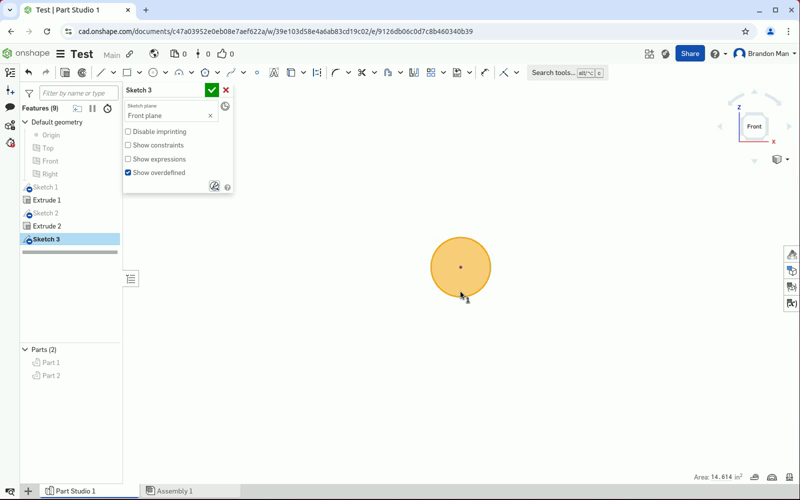
scroll(-6)
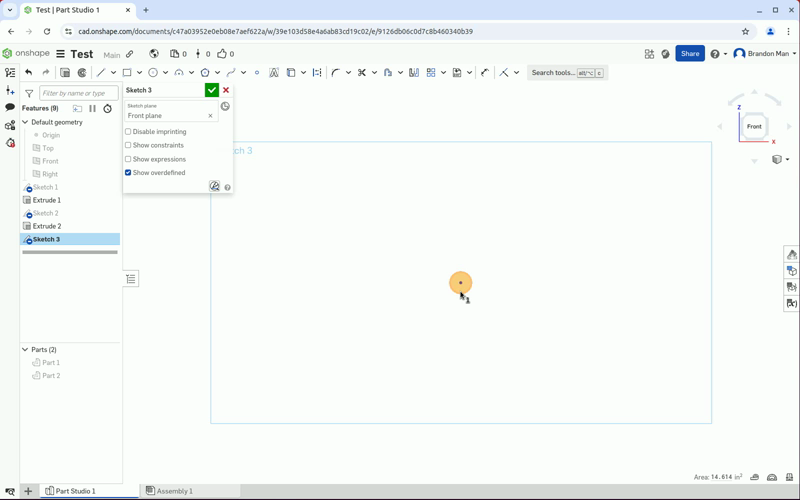
mouse_move(73, 352)
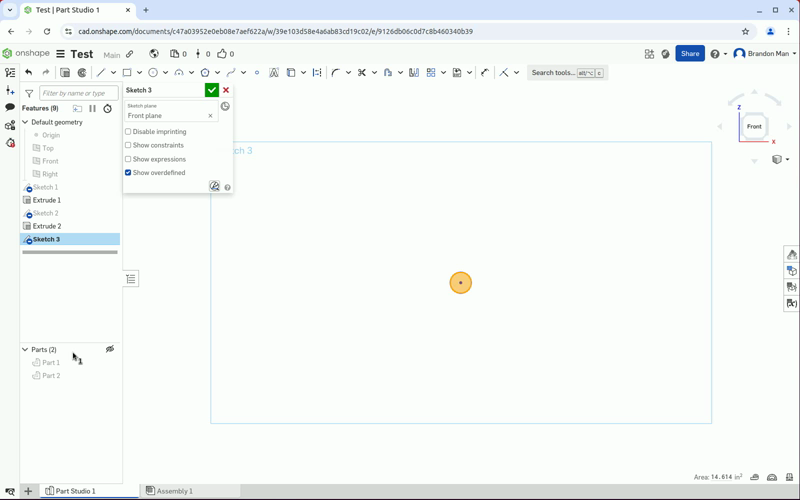
key(shift+y)
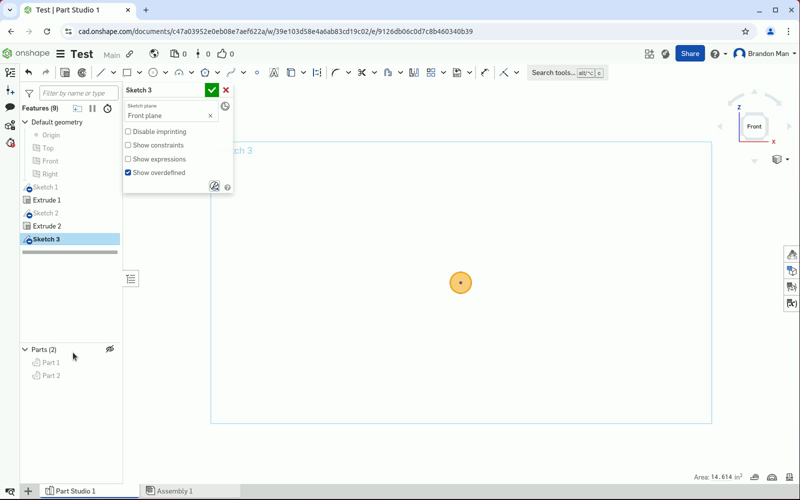
key(shift+e)
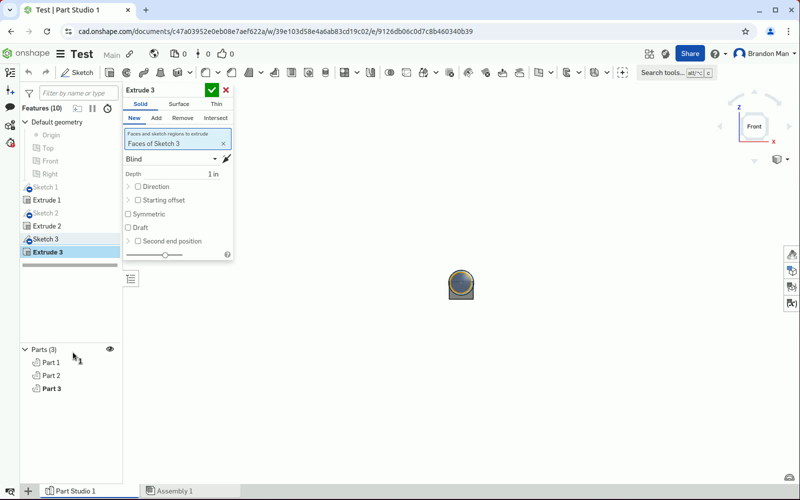
mouse_move(143, 106)
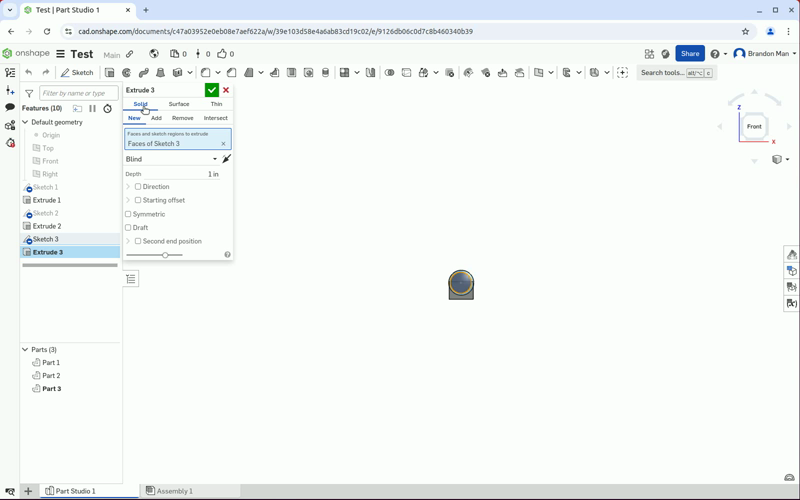
click(143, 106)
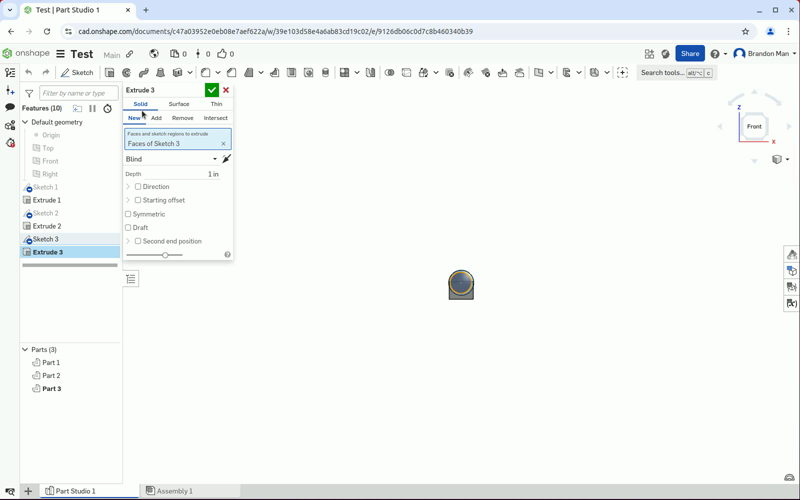
mouse_move(137, 120)
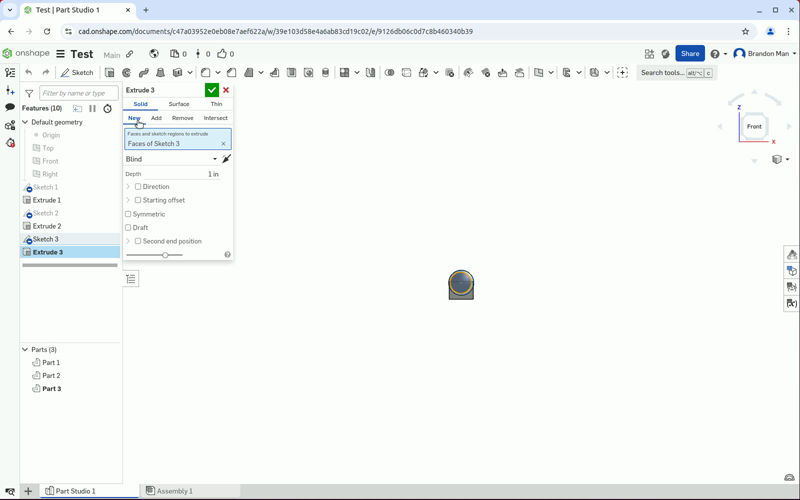
click(137, 120)
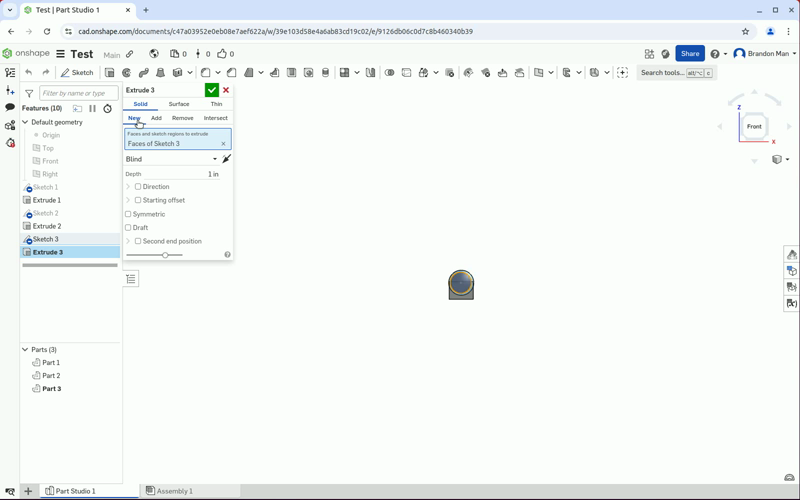
key(tab, 4)
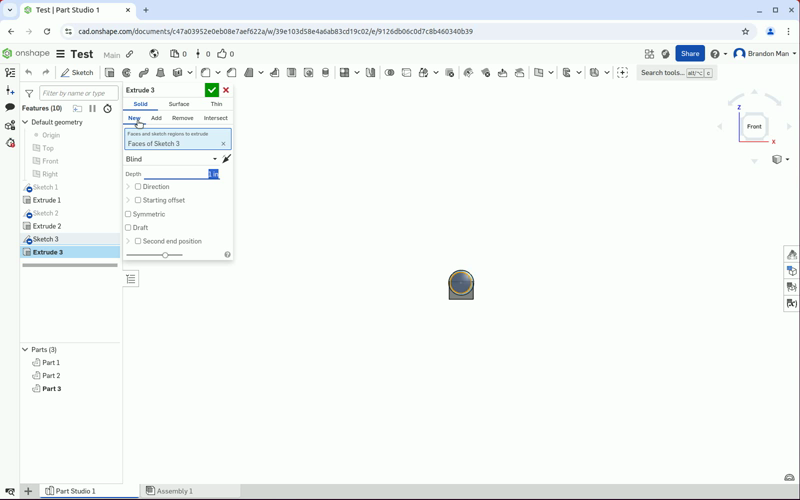
text(-23.108)
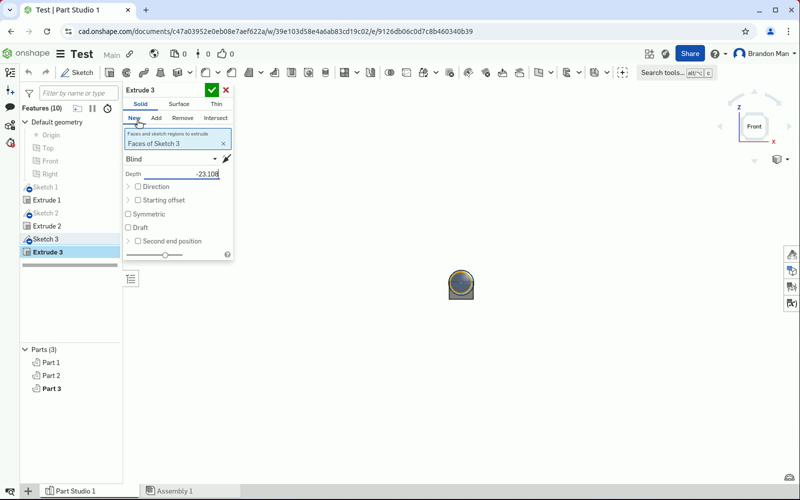
key(enter)
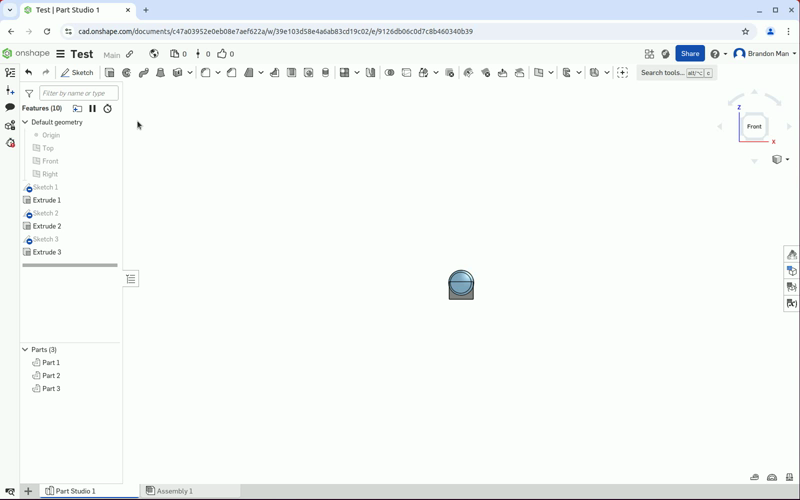
key(shift+h)
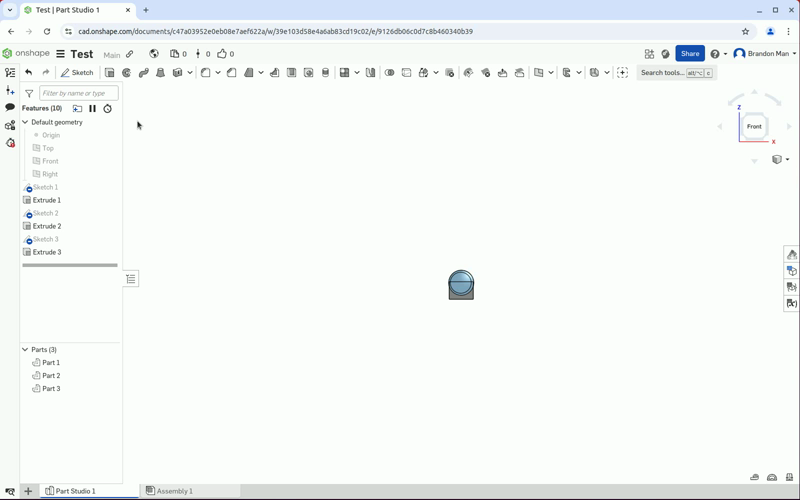
key(shift+h)
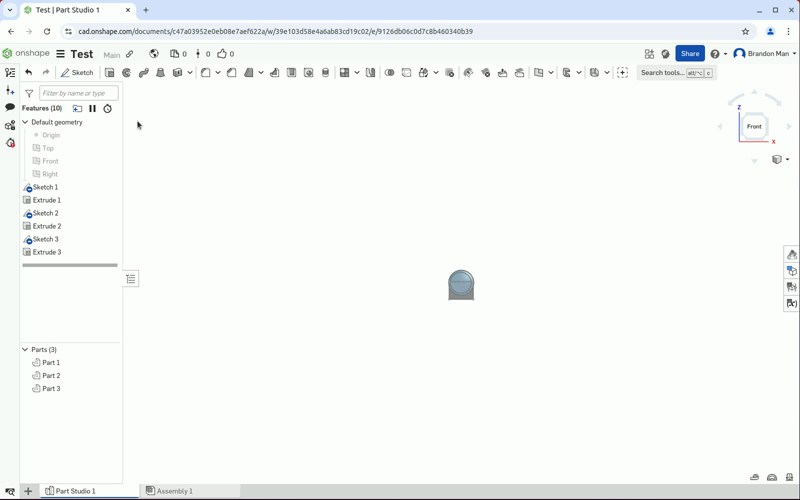
key(shift+7)
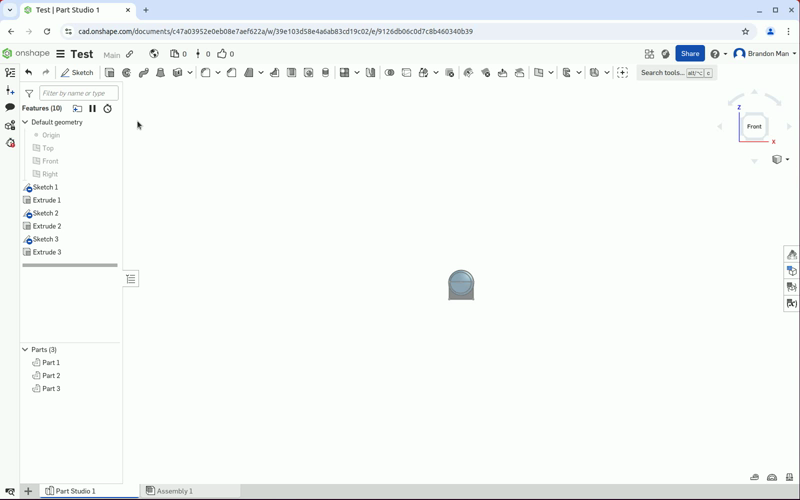
key(left, 2)
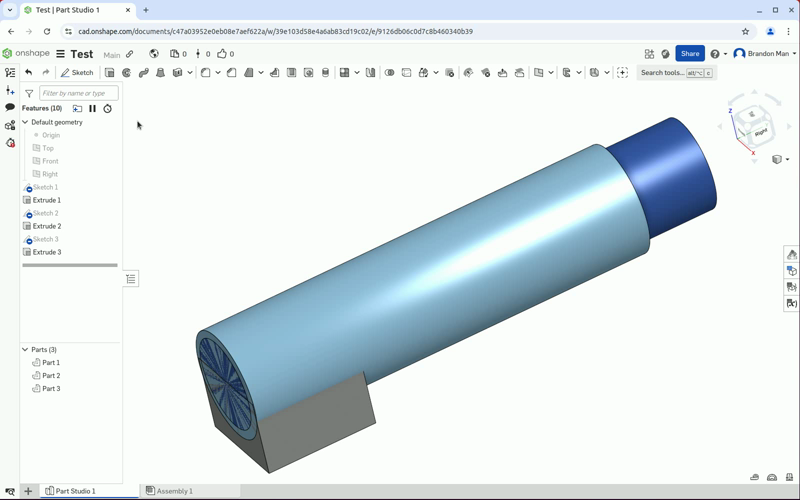
key(down, 2)
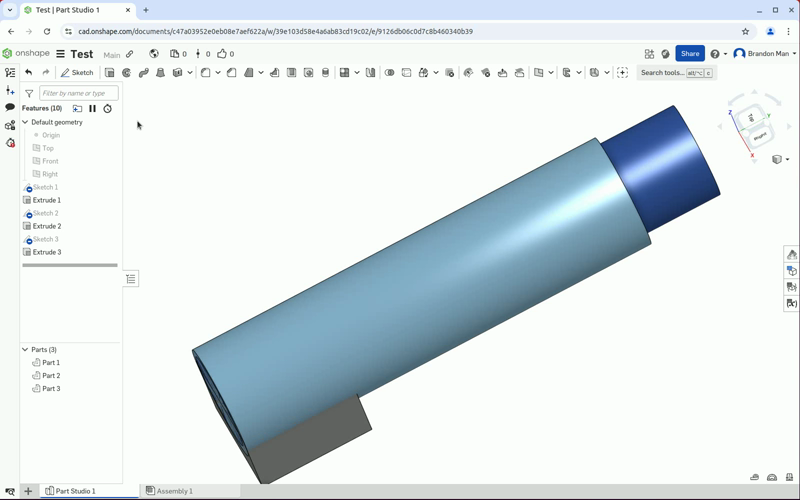
key(up, 2)
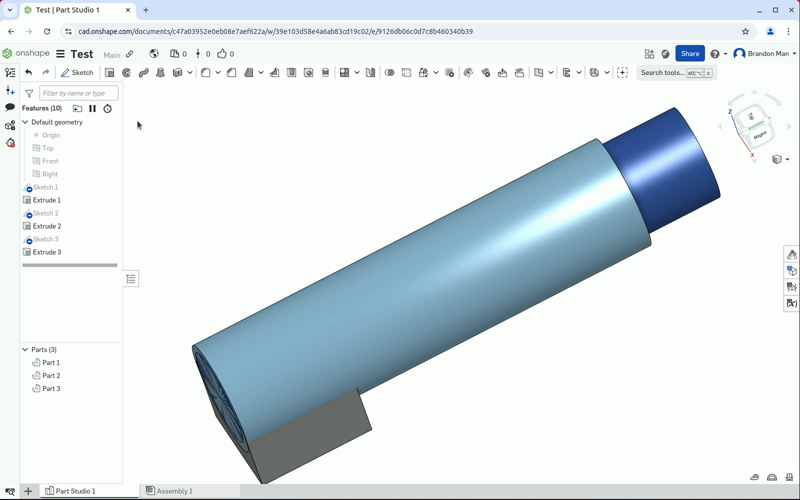
key(right, 2)
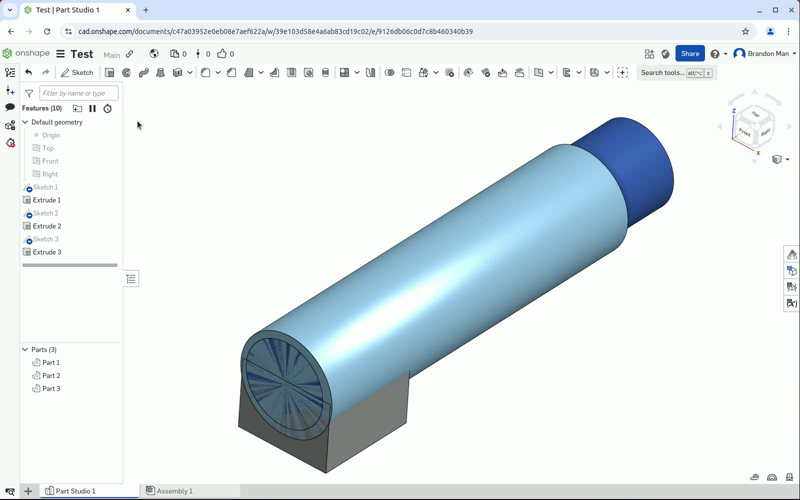
mouse_move(73, 189)
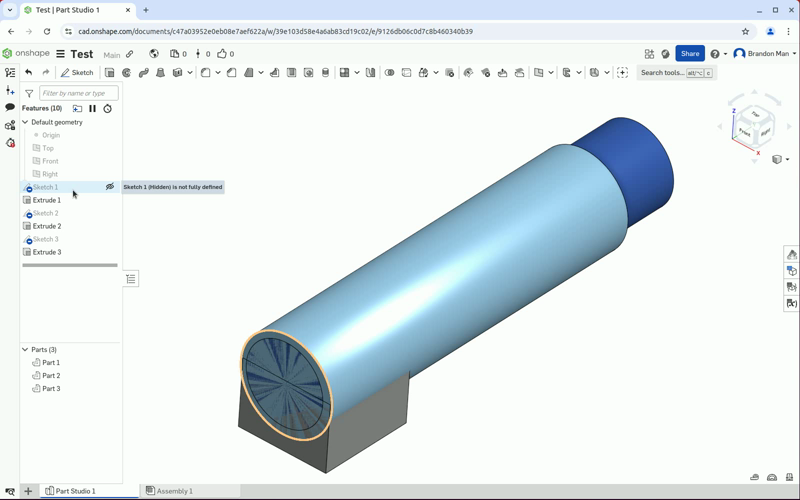
click(73, 189)